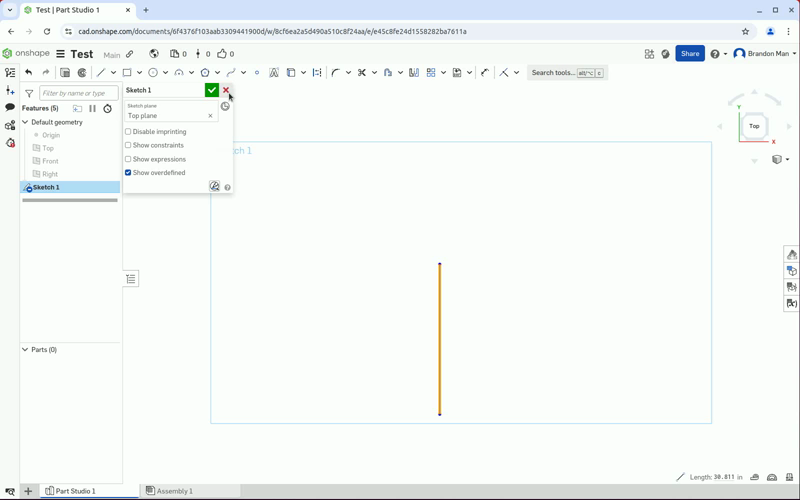
key(shift+h)
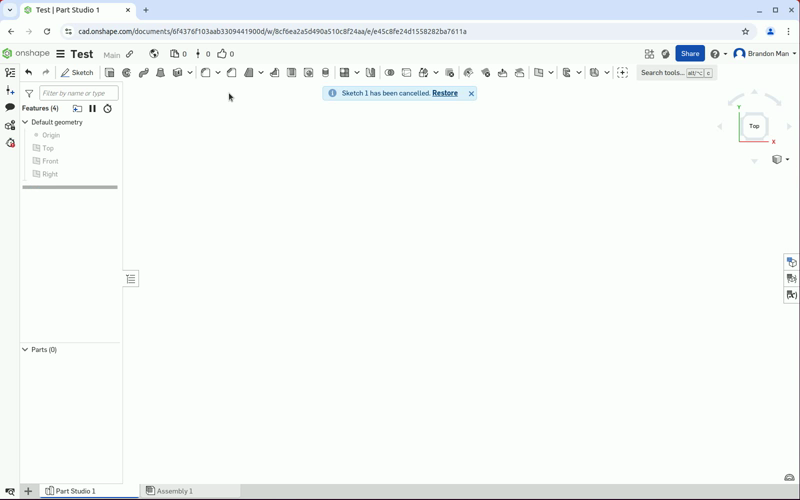
mouse_move(73, 352)
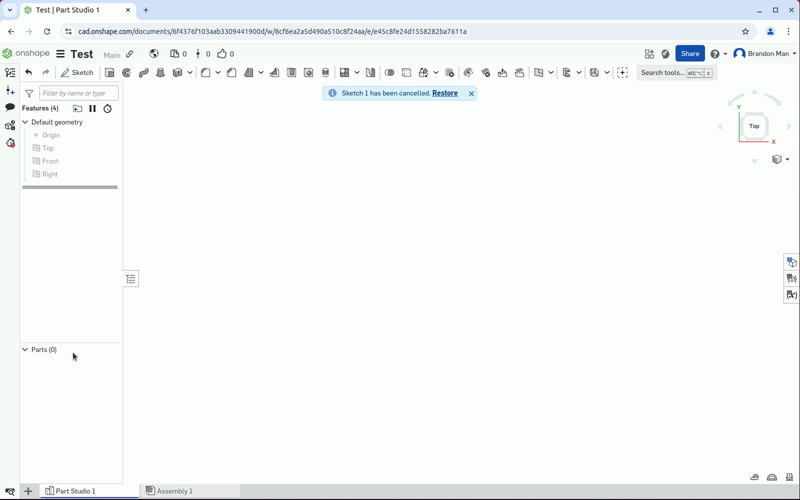
key(y)
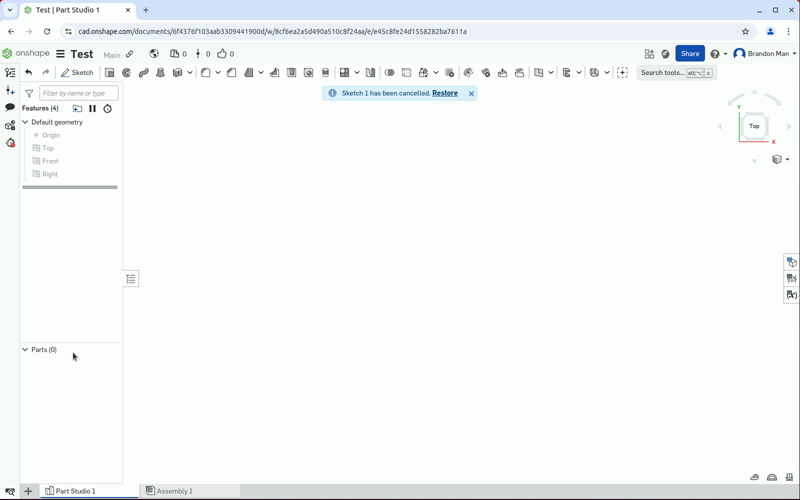
key(shift+p)
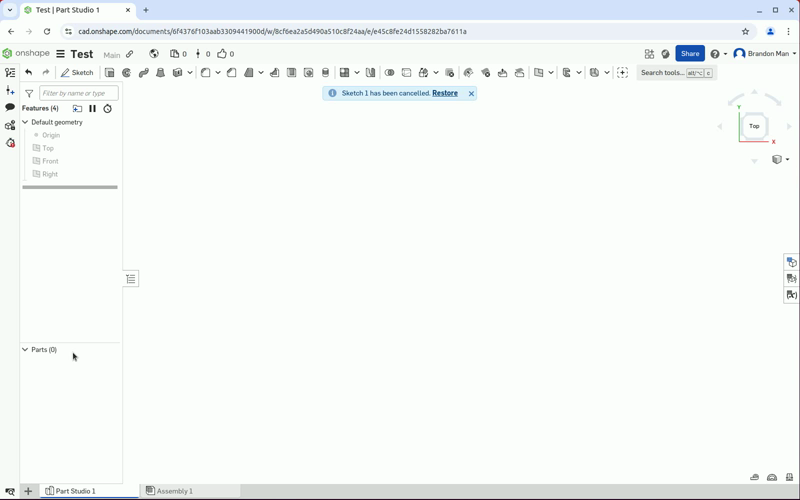
key(space)
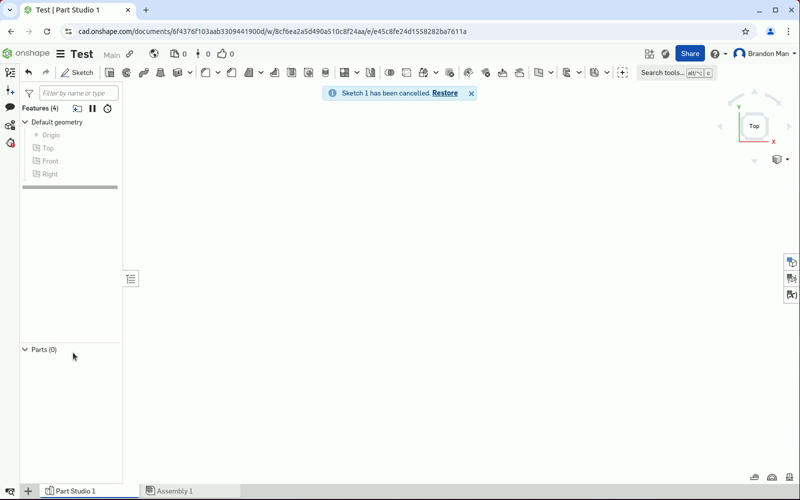
key_down(shift)
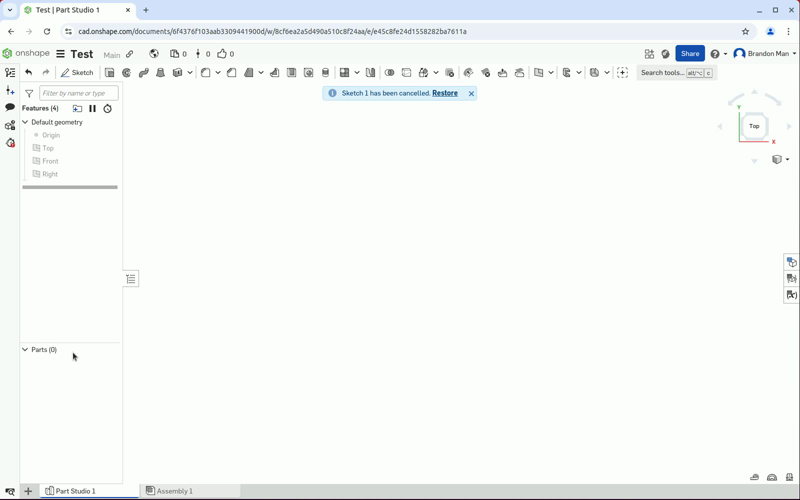
key(up)
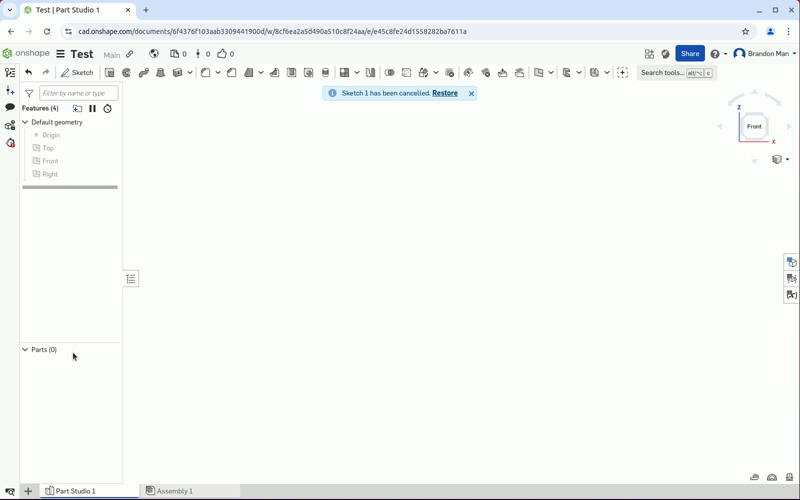
key_up(shift)
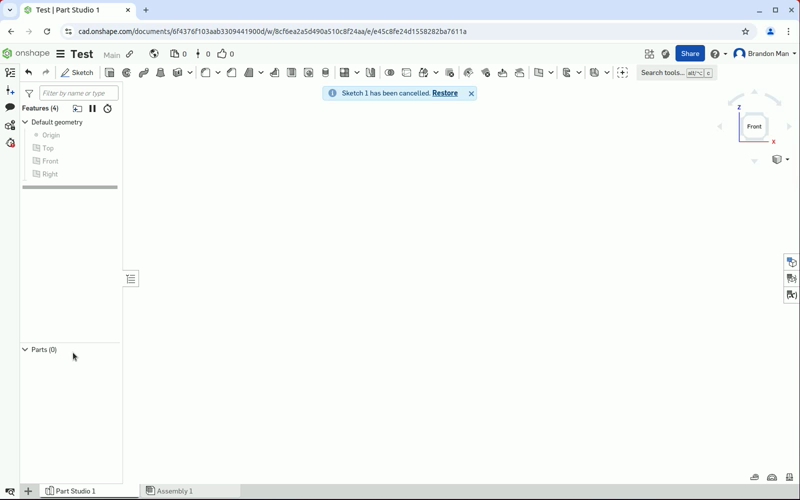
mouse_move(73, 352)
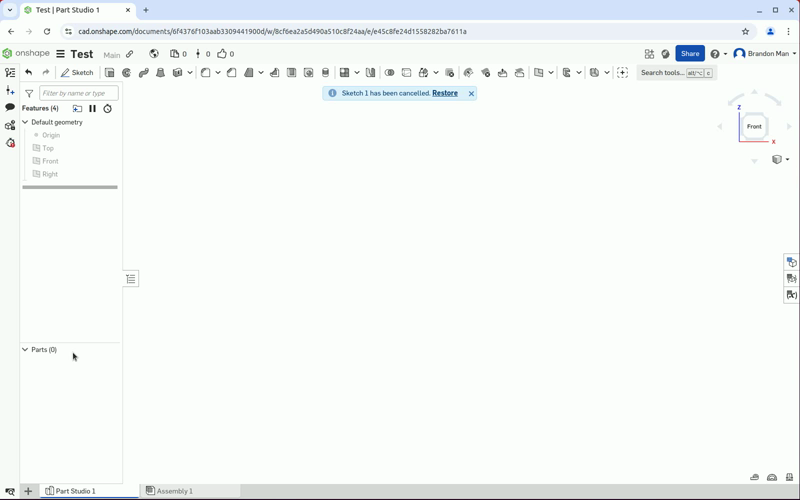
key(shift+y)
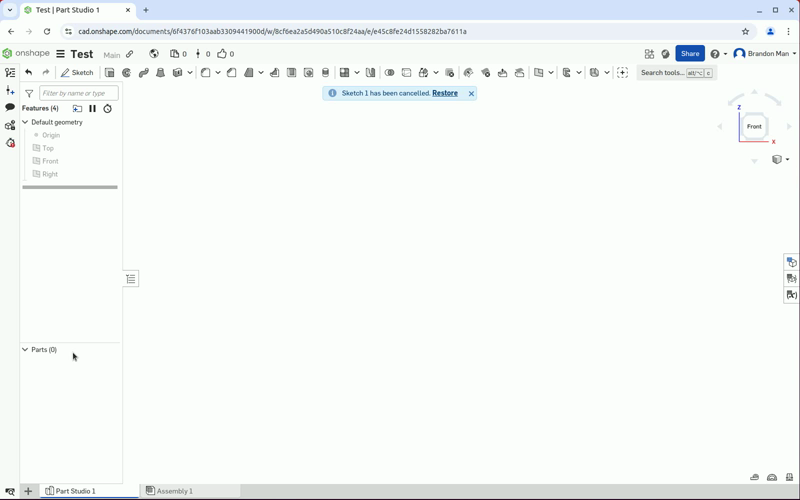
key(shift+s)
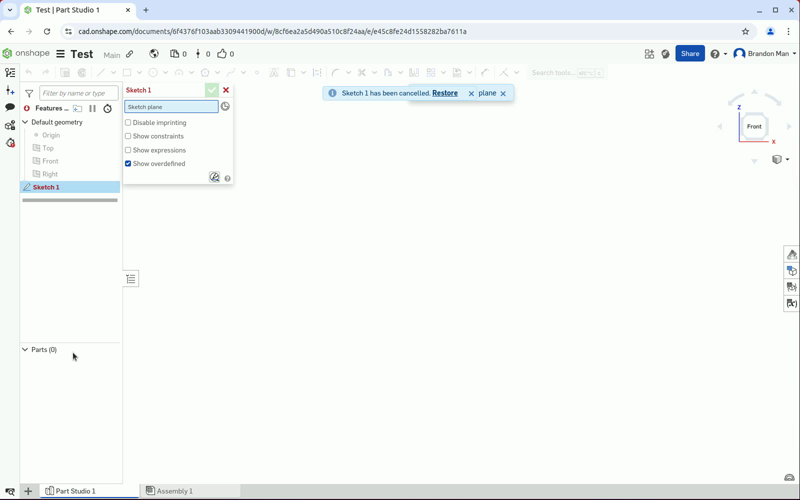
mouse_move(73, 163)
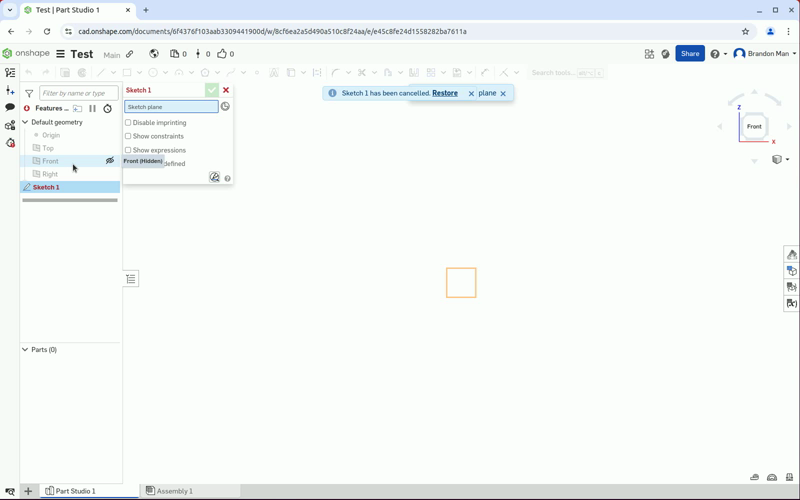
click(73, 163)
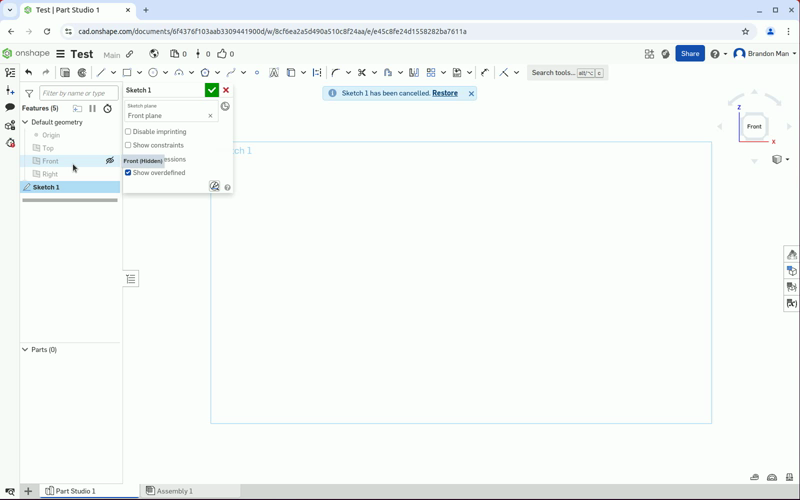
mouse_move(73, 352)
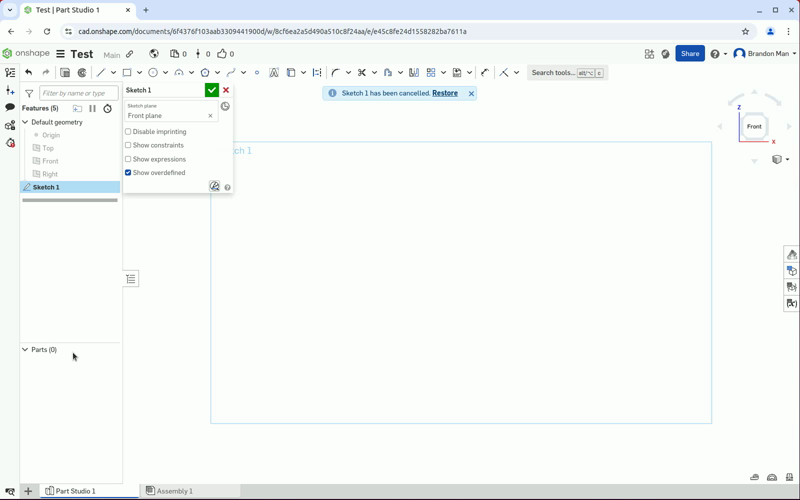
key(y)
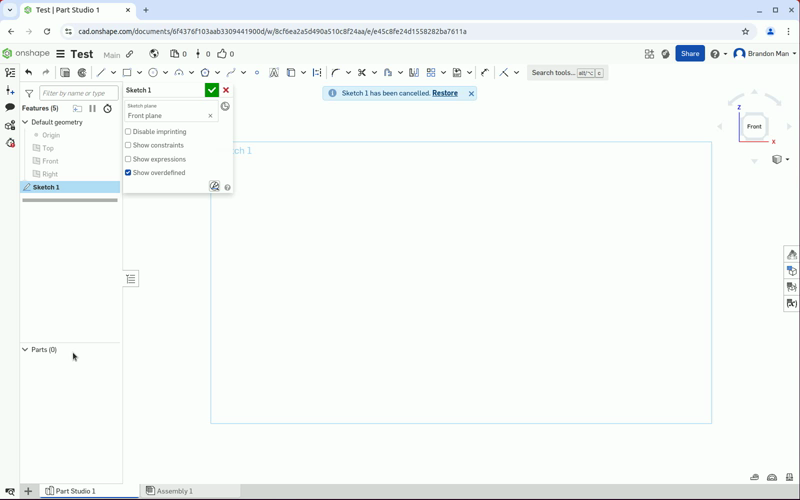
key(c)
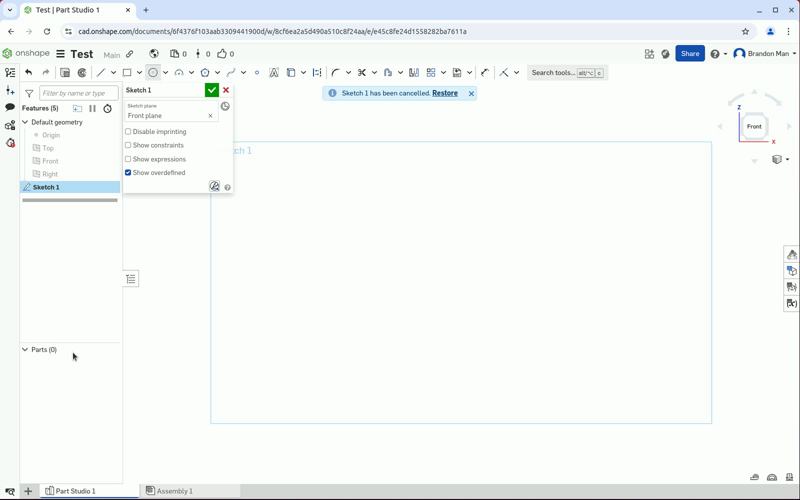
key_down(shift)
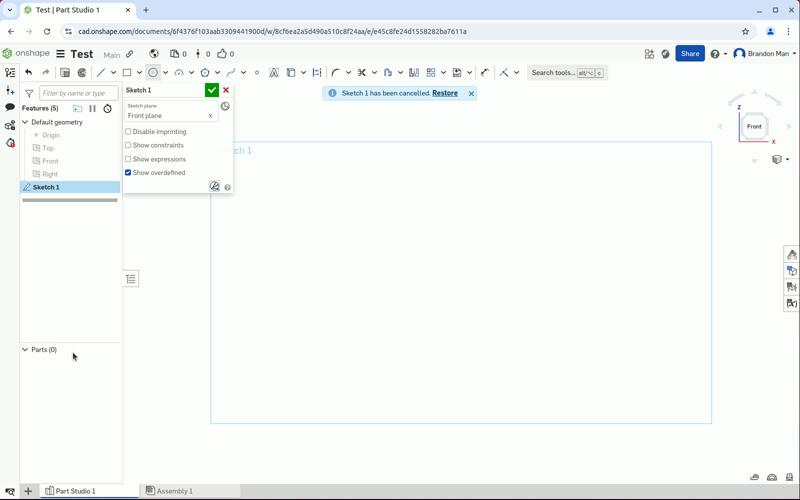
mouse_move(460, 183)
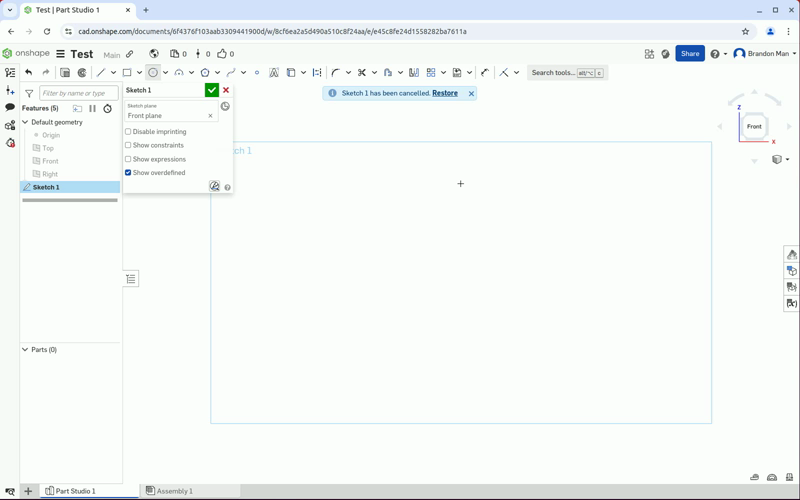
click(460, 183)
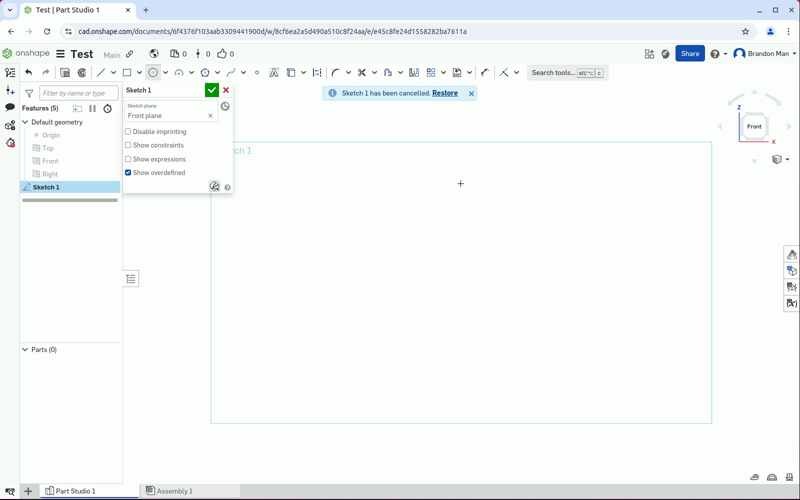
key_up(shift)
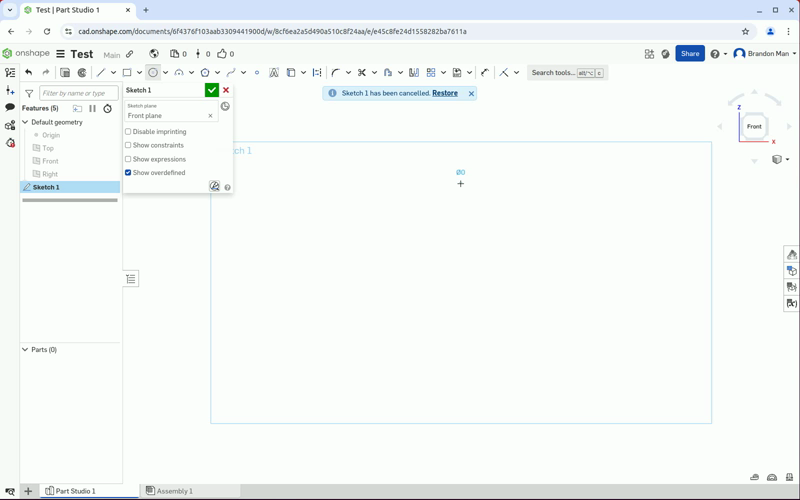
mouse_move(473, 183)
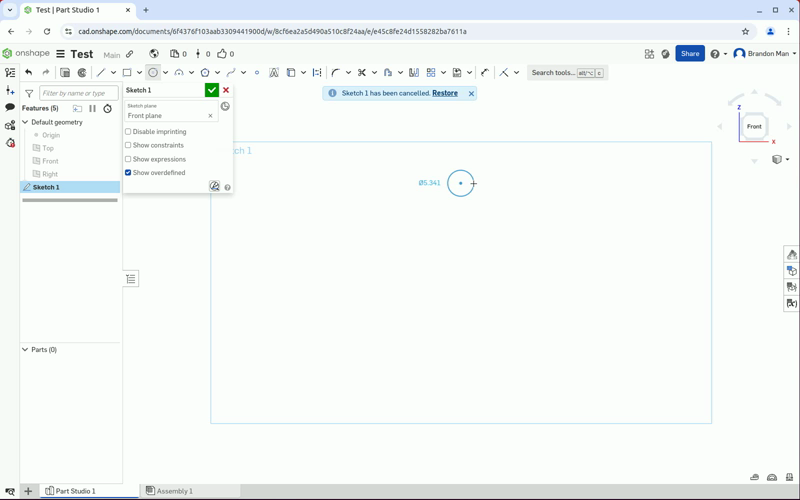
click(473, 183)
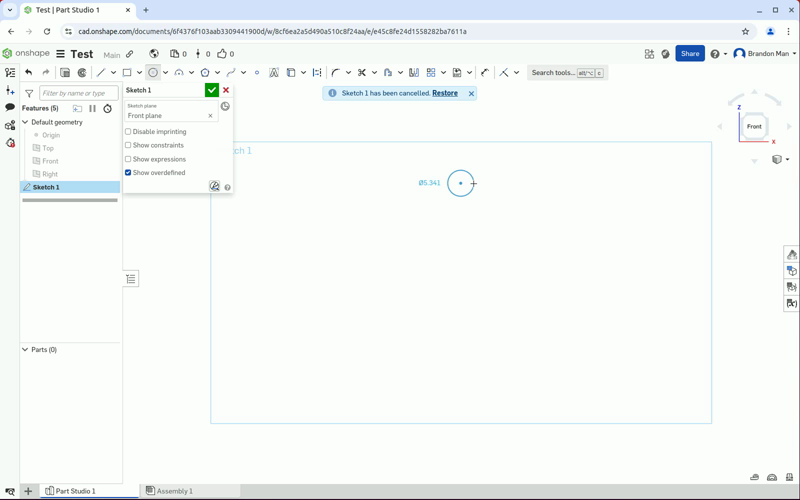
key(esc)
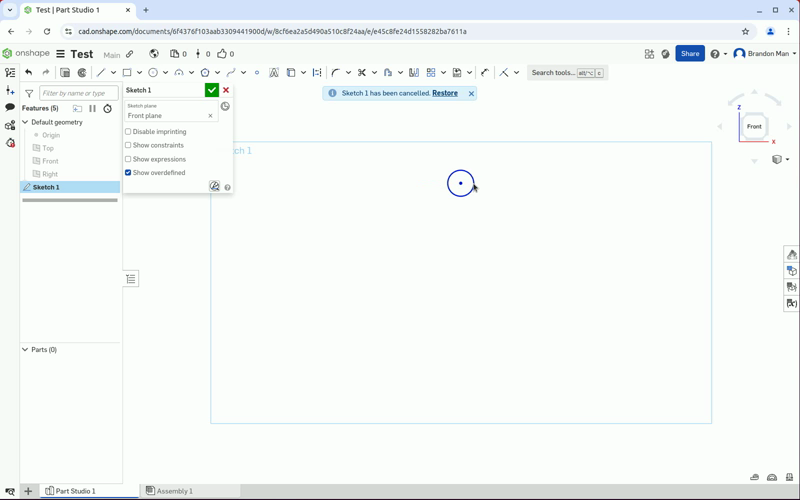
mouse_move(457, 189)
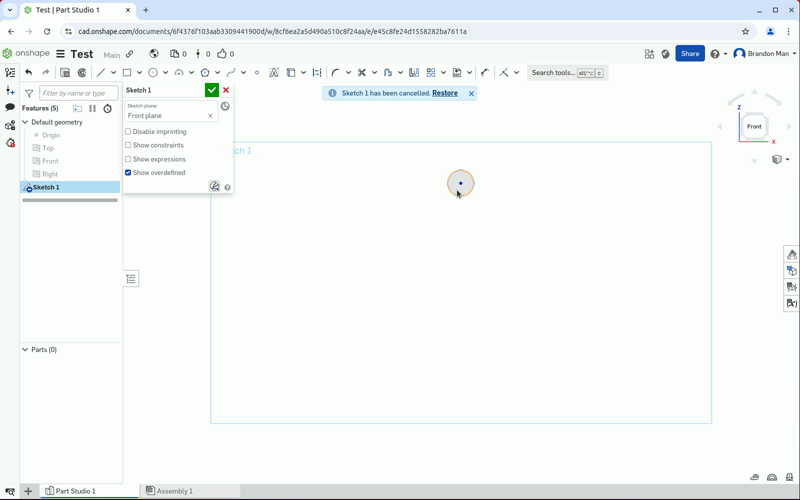
scroll(6)
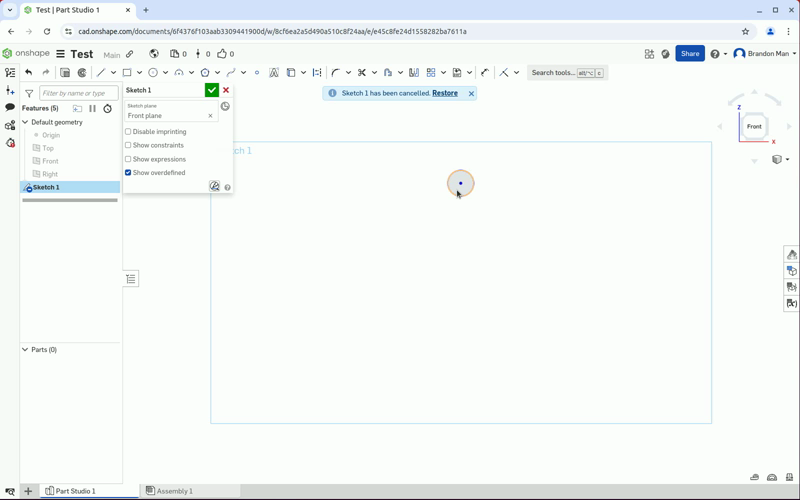
scroll(6)
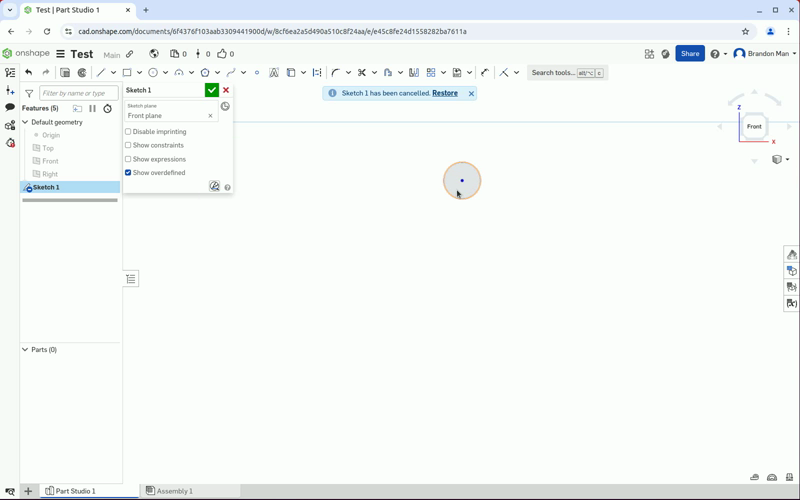
scroll(6)
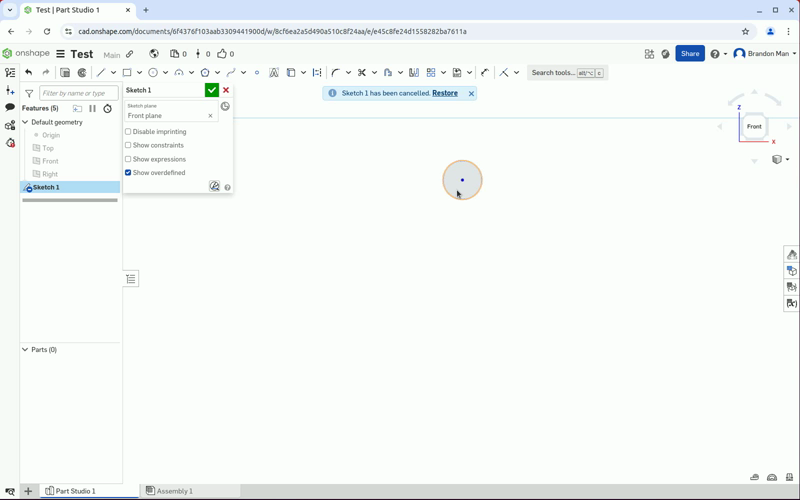
scroll(6)
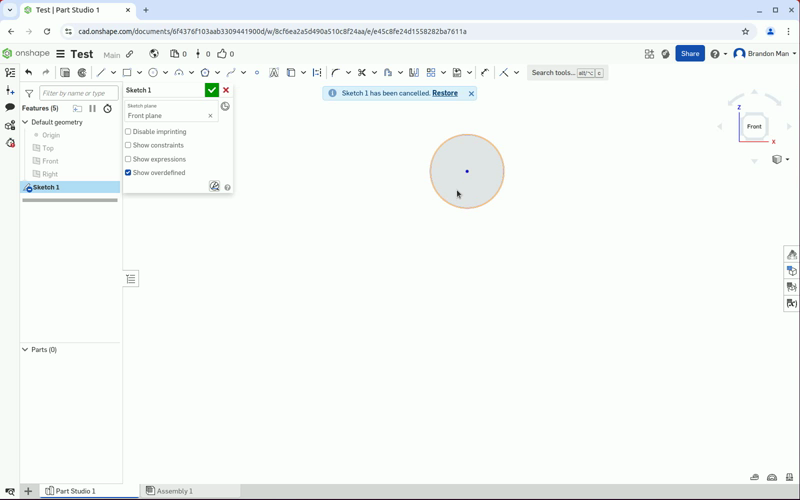
scroll(6)
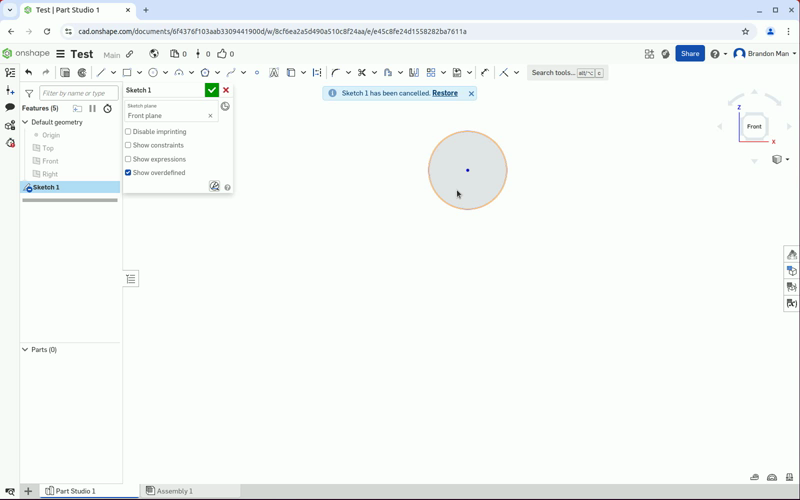
scroll(6)
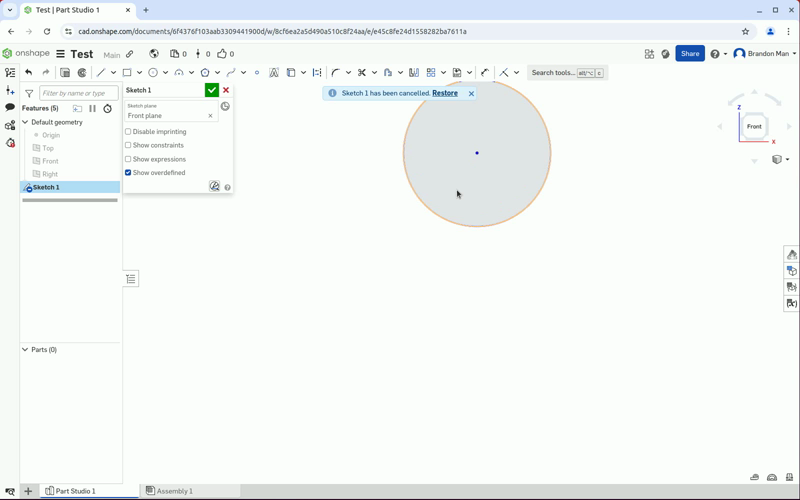
scroll(6)
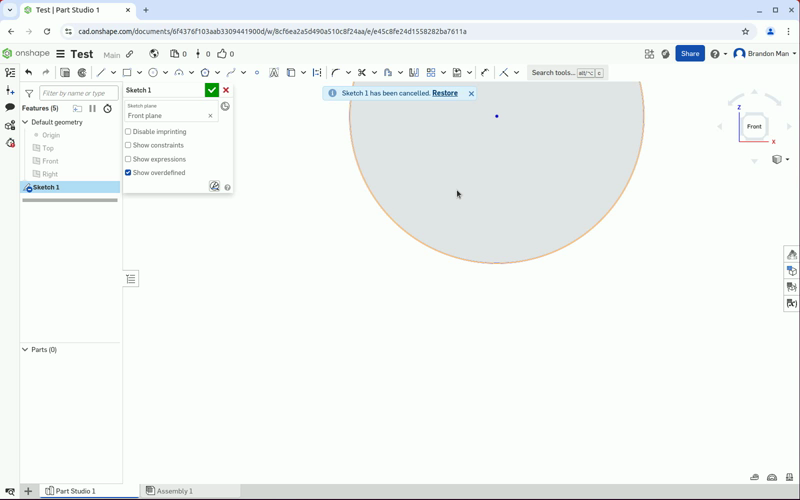
click(457, 189)
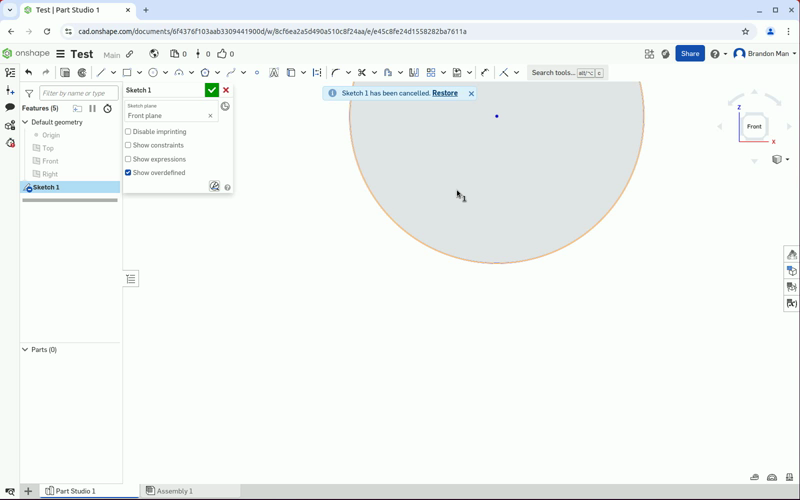
scroll(-6)
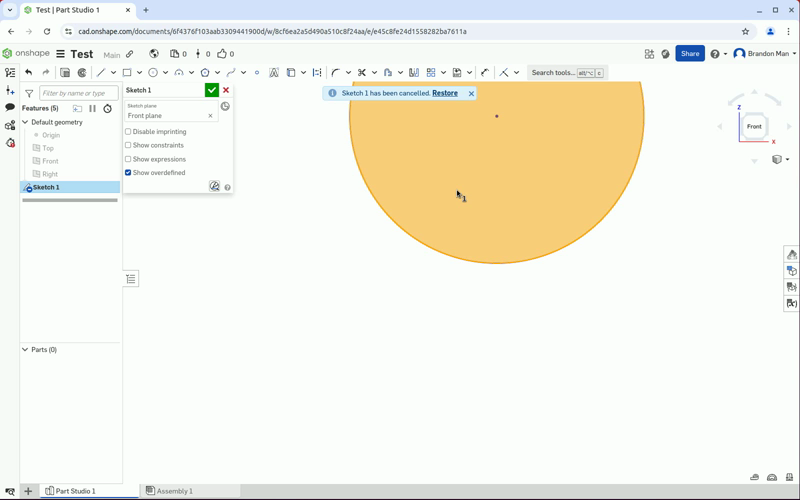
scroll(-6)
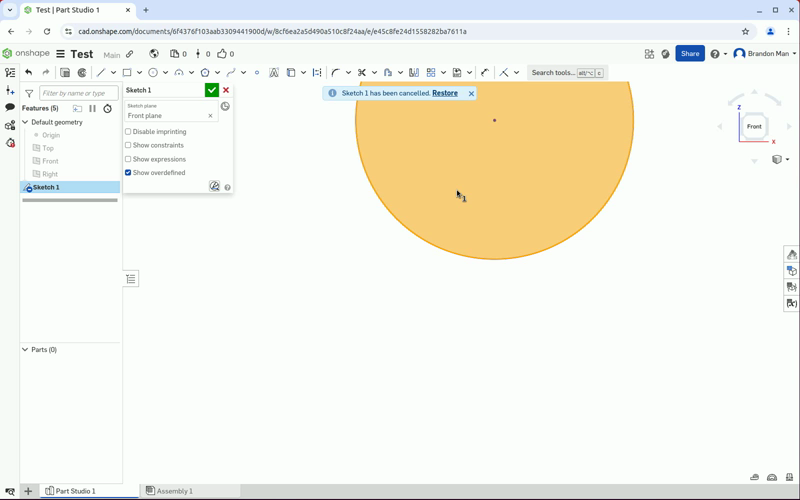
scroll(-6)
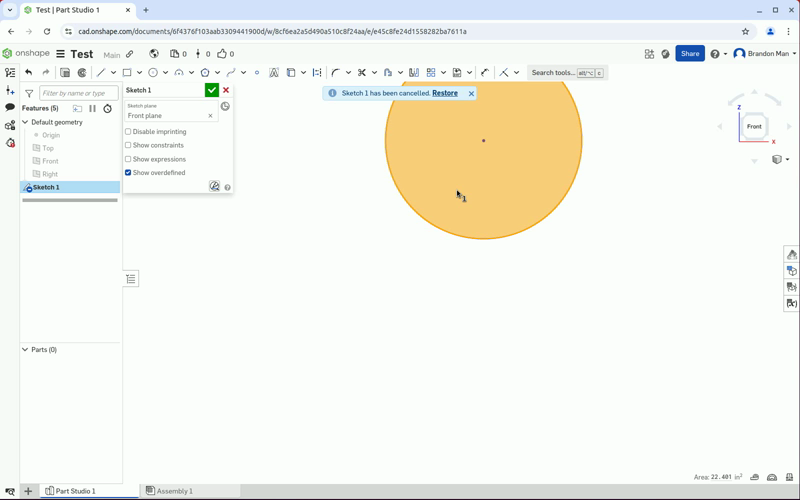
scroll(-6)
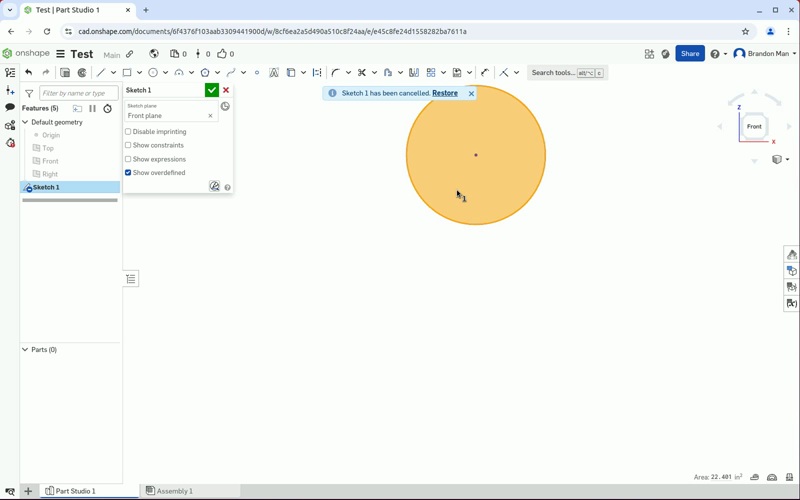
scroll(-6)
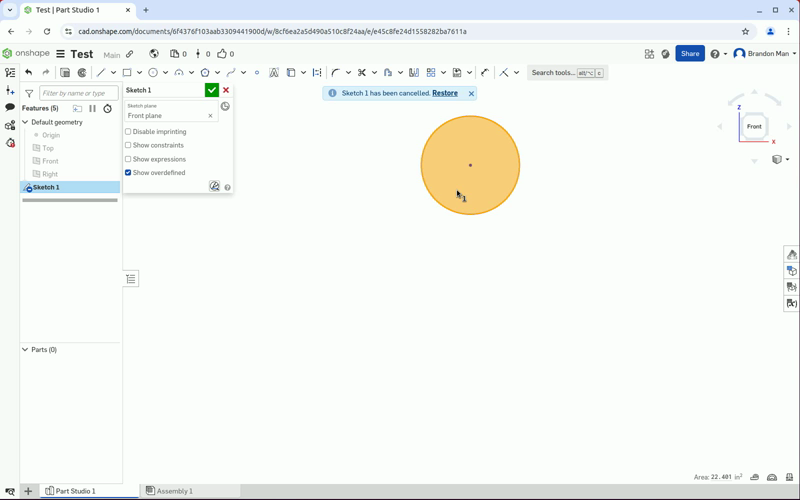
scroll(-6)
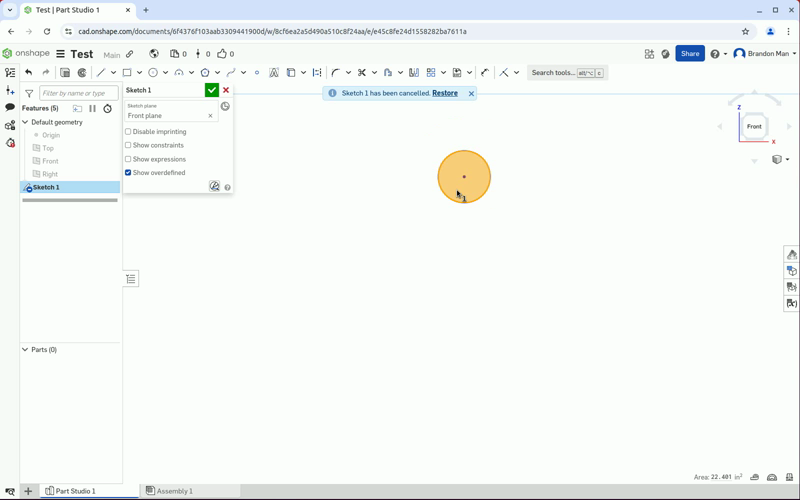
scroll(-6)
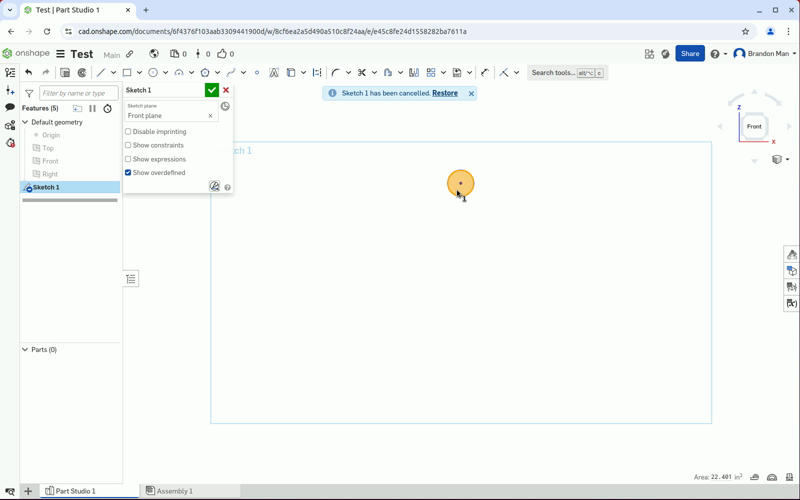
mouse_move(73, 352)
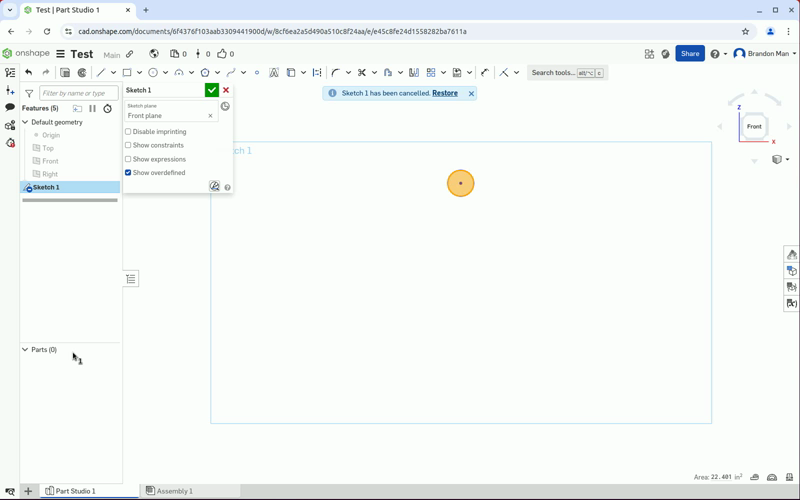
key(shift+y)
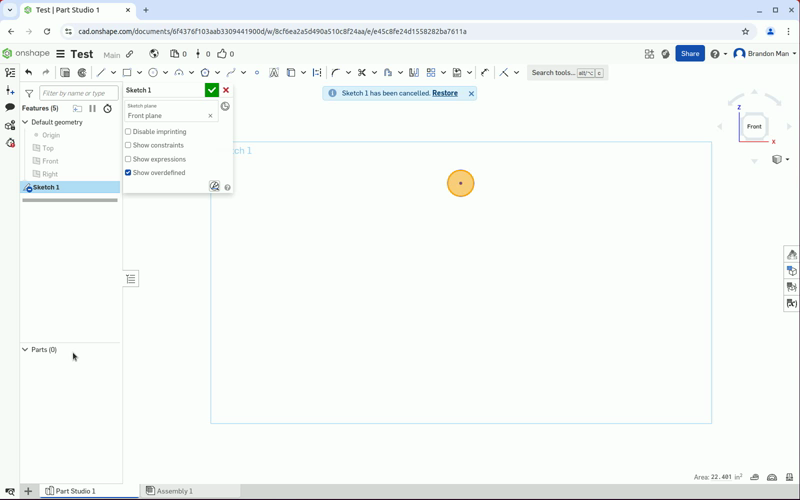
key(shift+e)
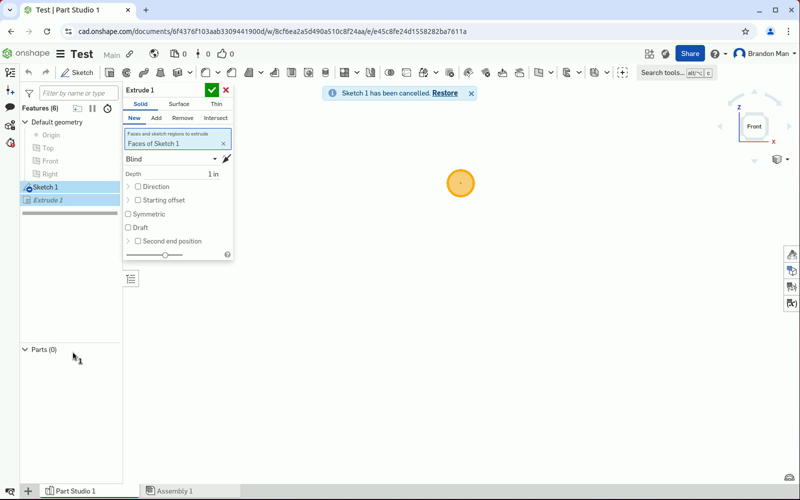
mouse_move(143, 106)
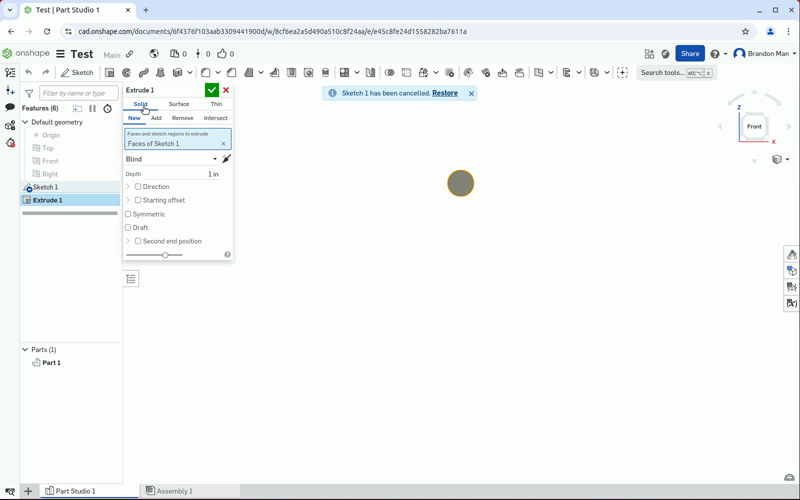
click(143, 106)
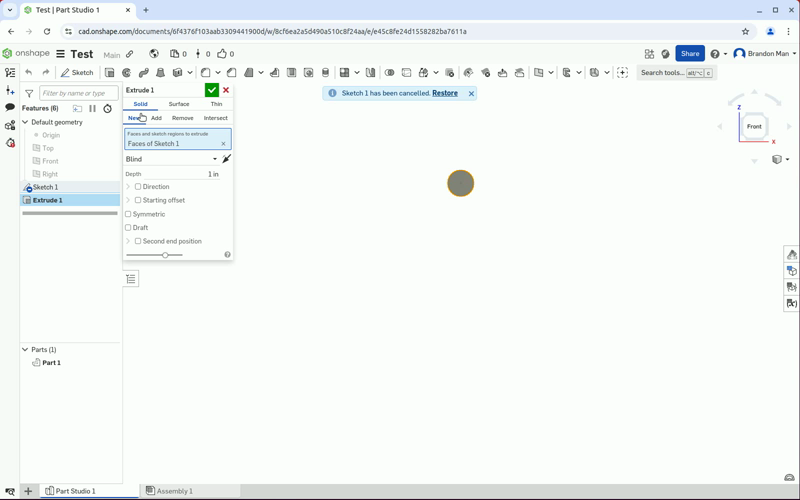
mouse_move(137, 120)
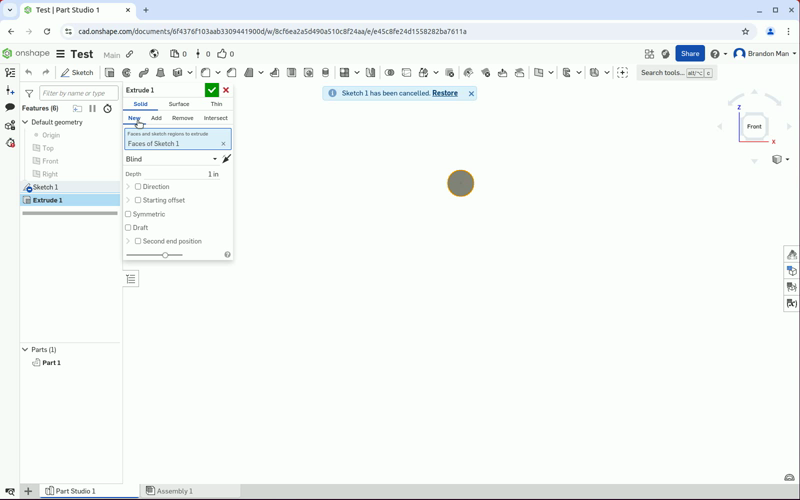
click(137, 120)
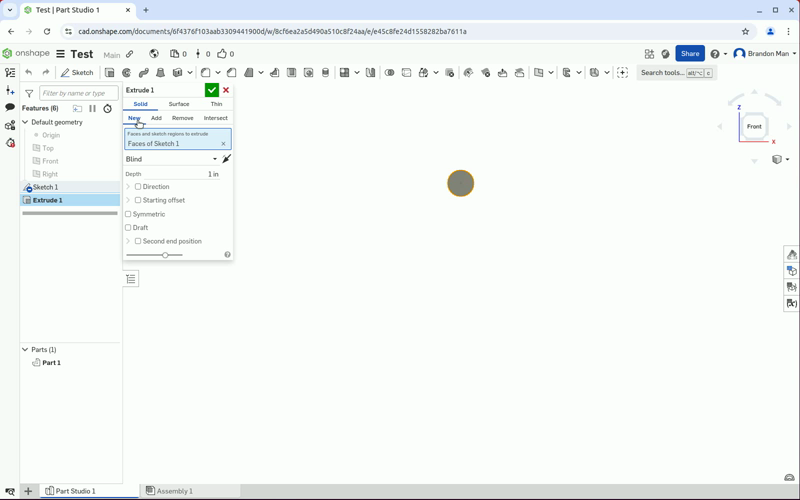
key(tab, 4)
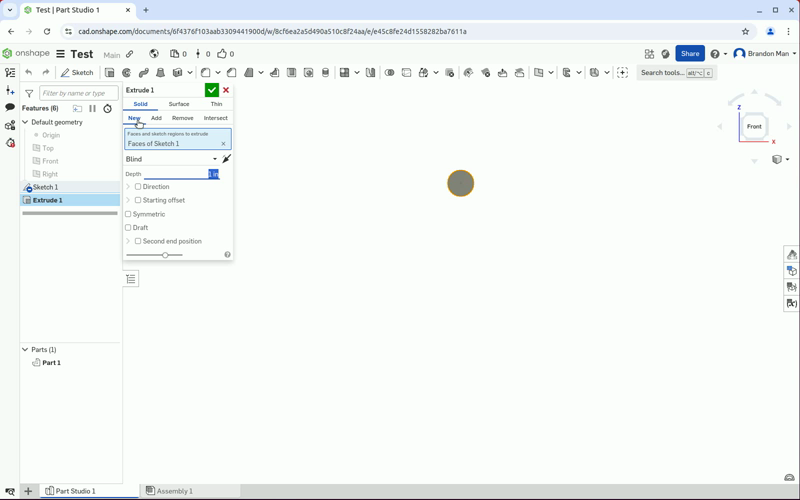
text(2.648)
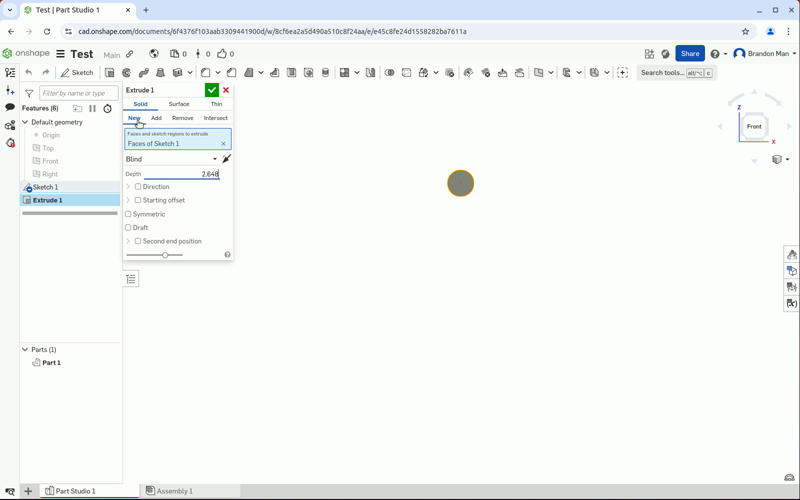
key(enter)
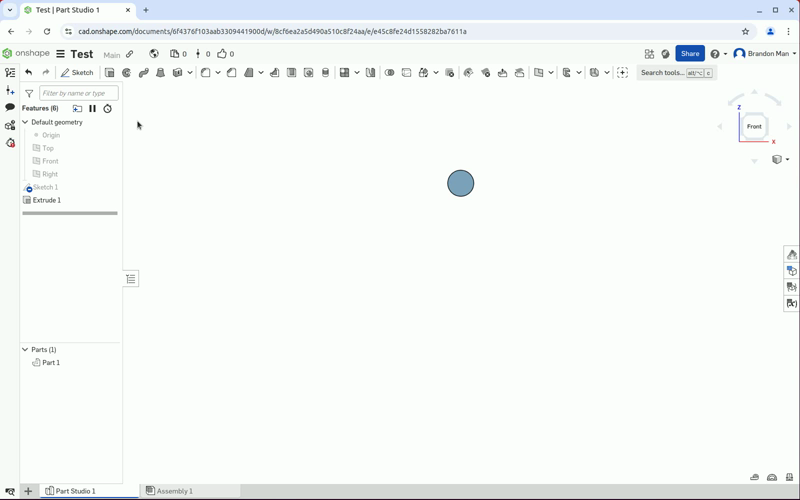
key(shift+h)
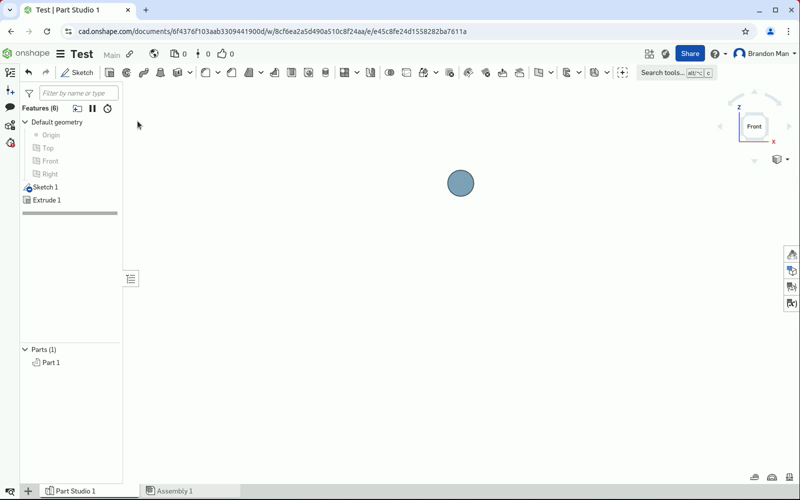
key(shift+h)
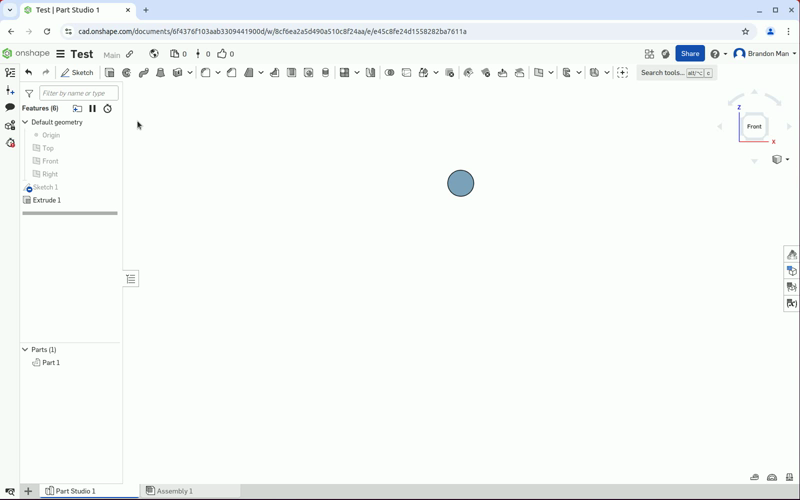
mouse_move(73, 189)
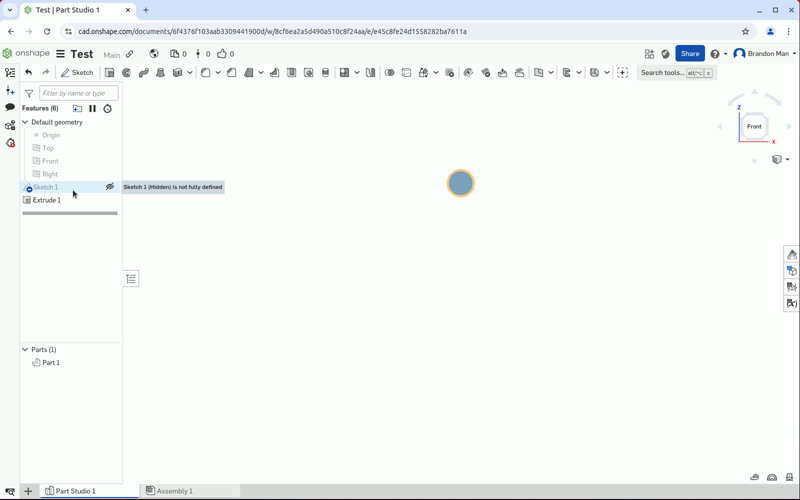
click(73, 189)
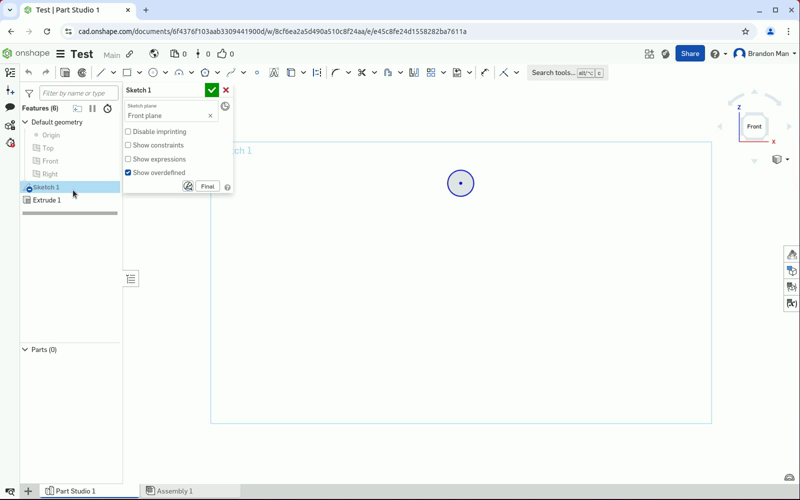
mouse_move(229, 92)
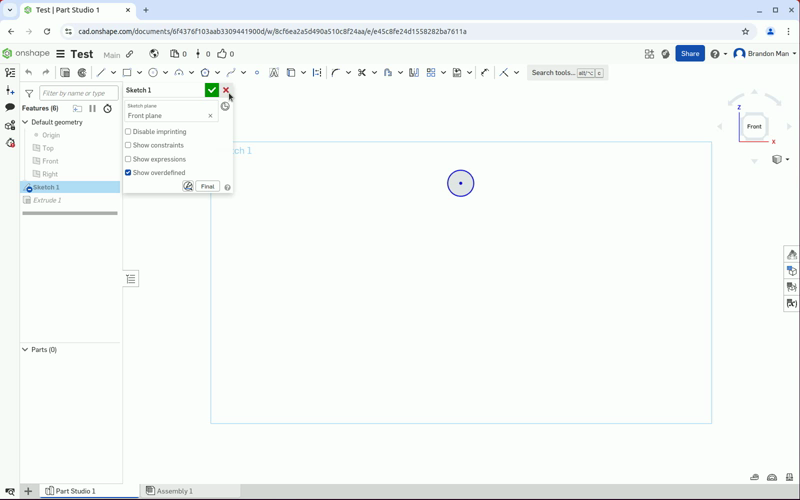
click(229, 92)
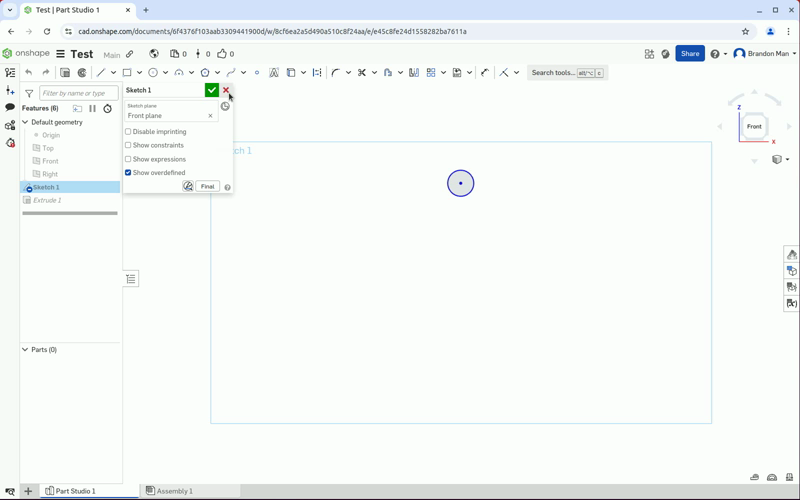
key(shift+s)
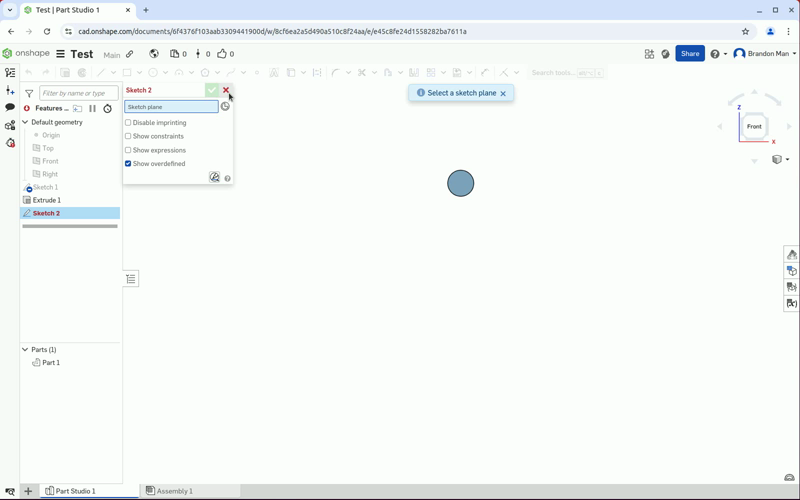
mouse_move(73, 163)
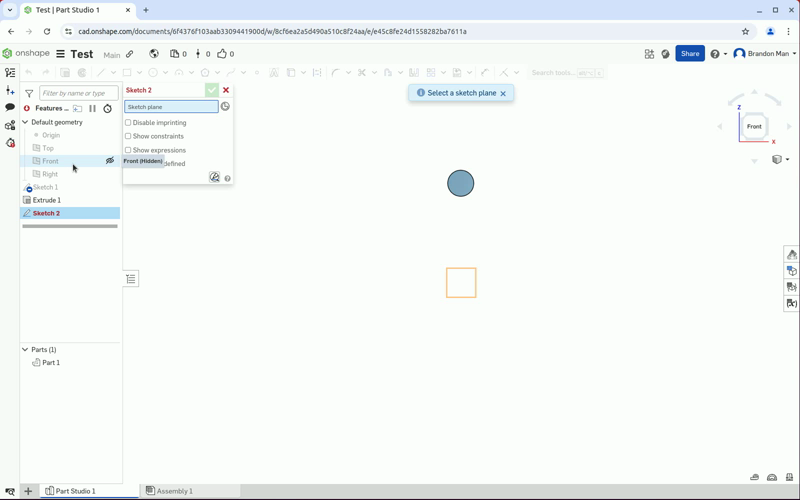
click(73, 163)
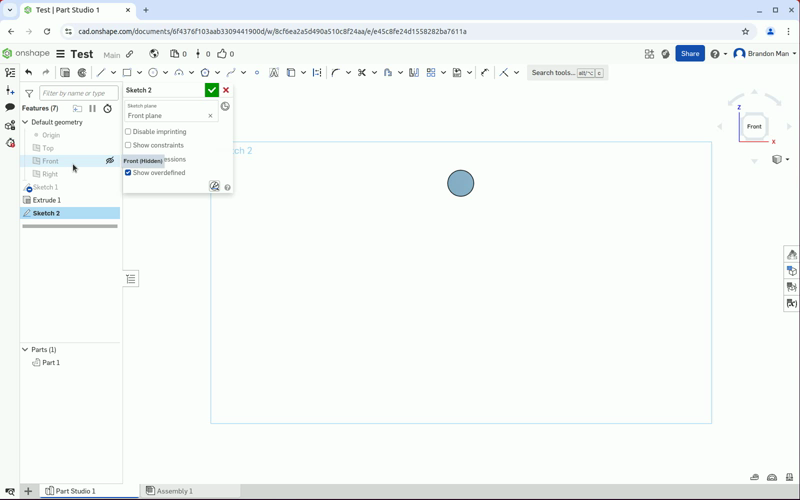
mouse_move(73, 352)
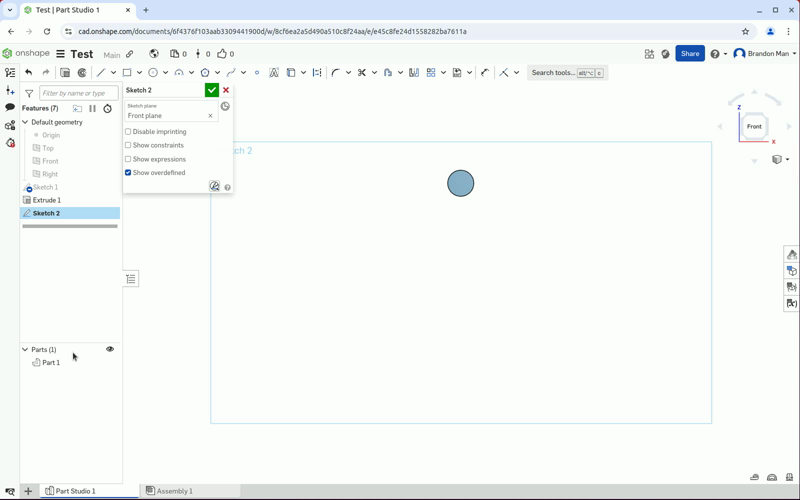
key(y)
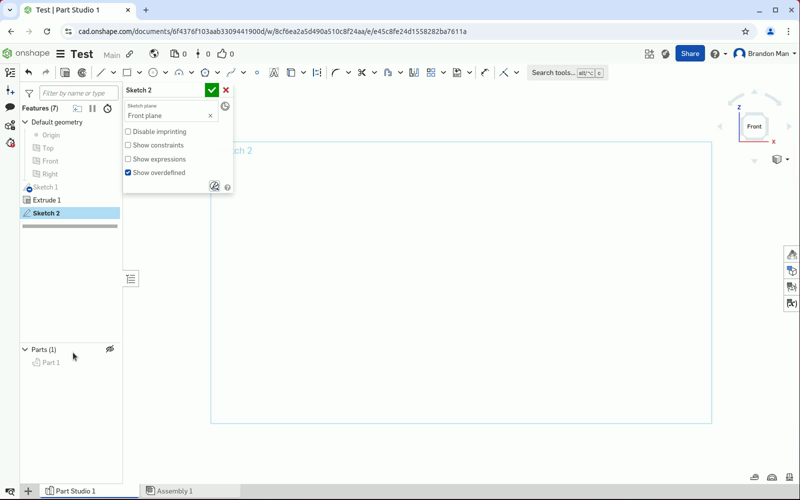
key(c)
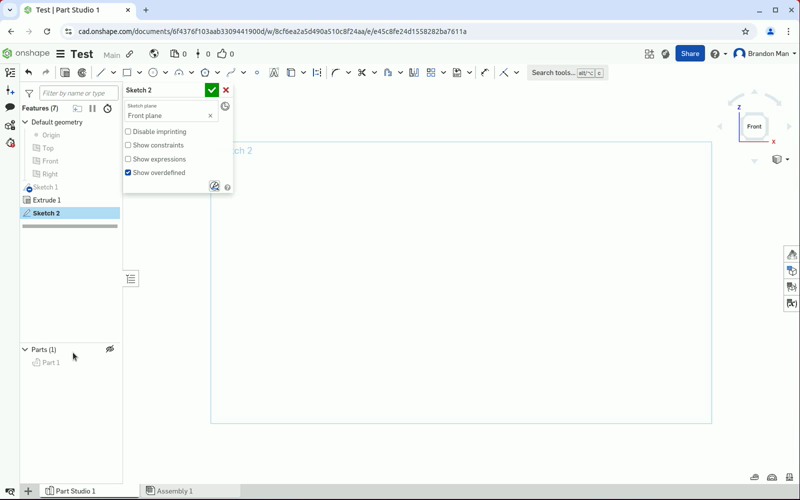
key_down(shift)
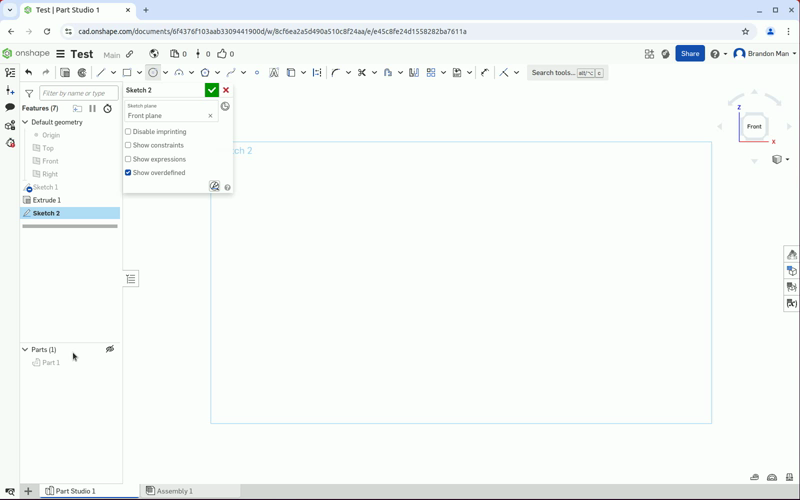
mouse_move(547, 333)
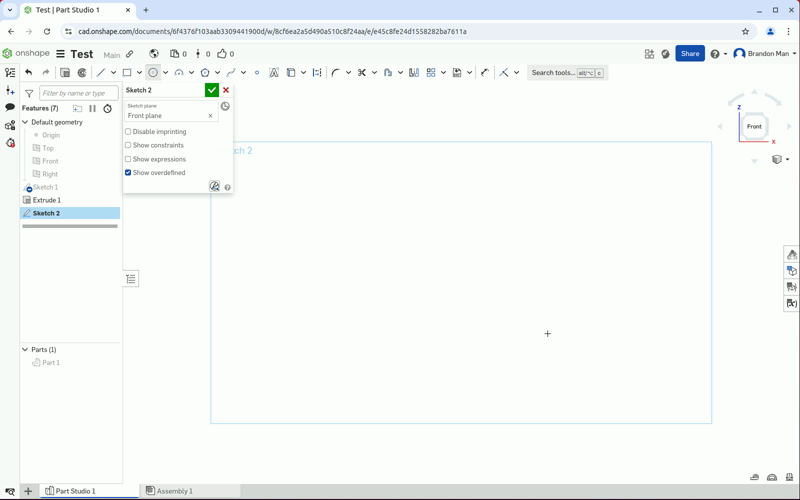
click(547, 333)
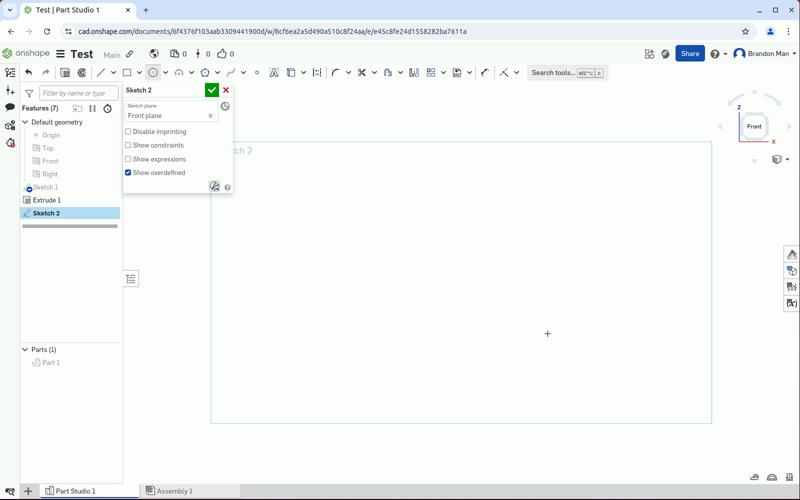
key_up(shift)
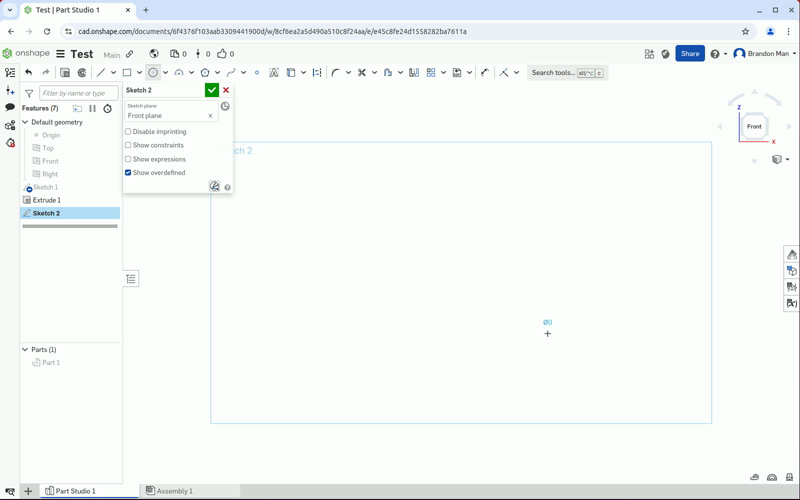
mouse_move(560, 333)
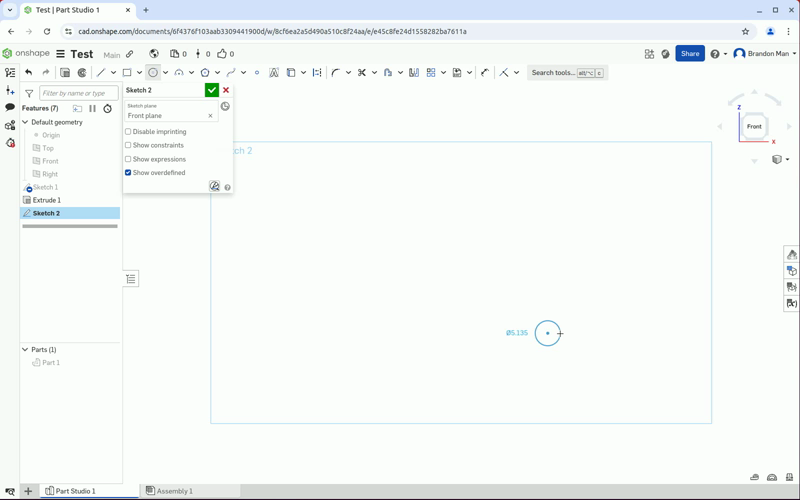
click(560, 333)
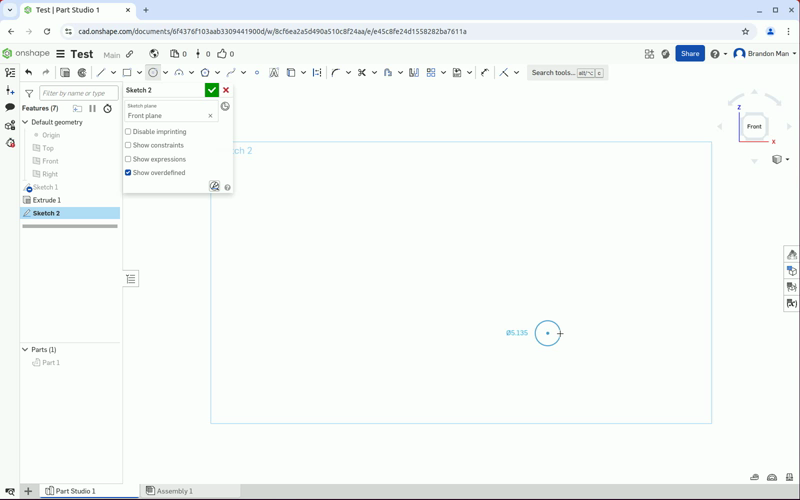
key(esc)
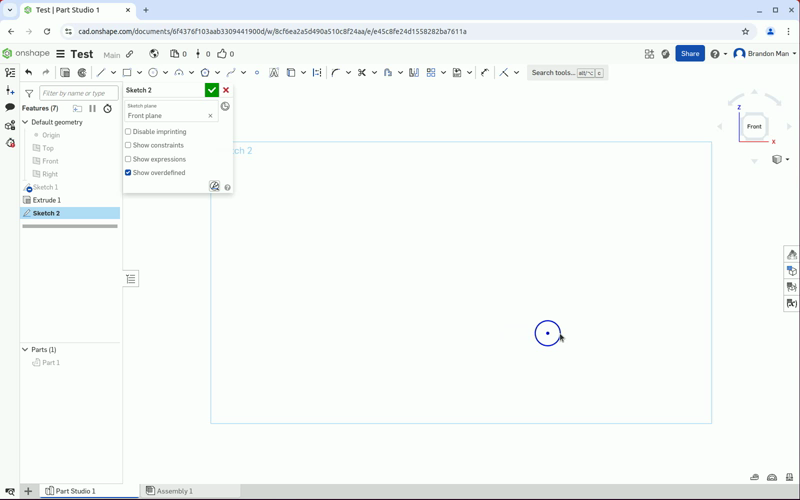
mouse_move(545, 324)
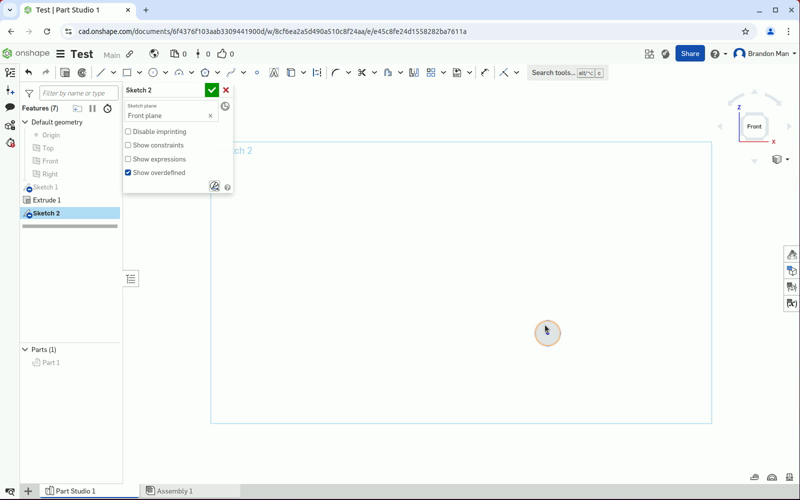
scroll(6)
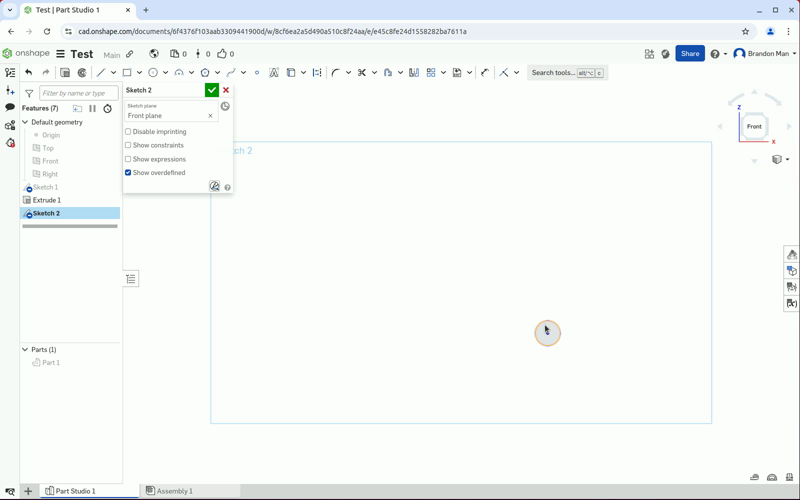
scroll(6)
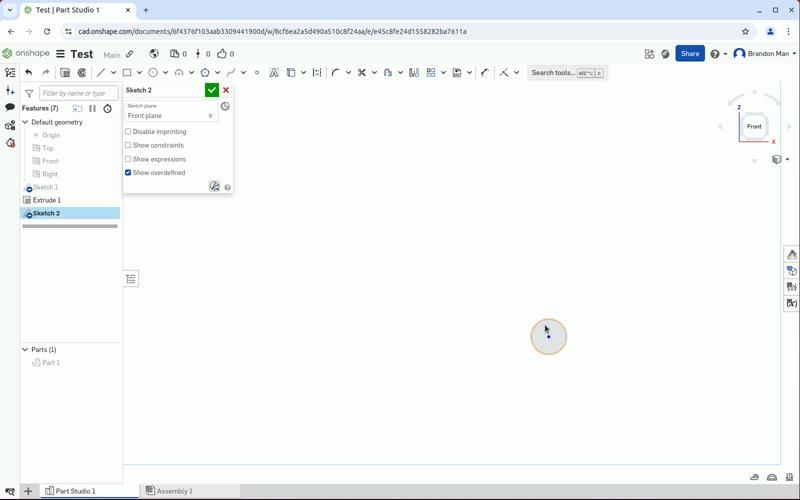
scroll(6)
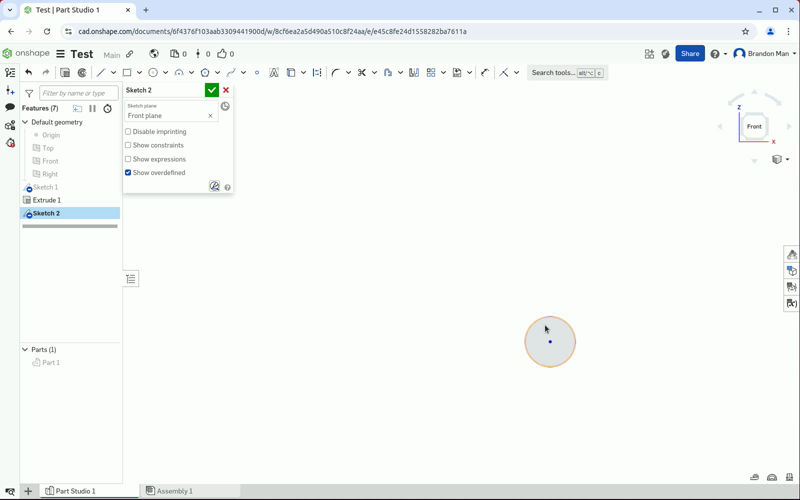
scroll(6)
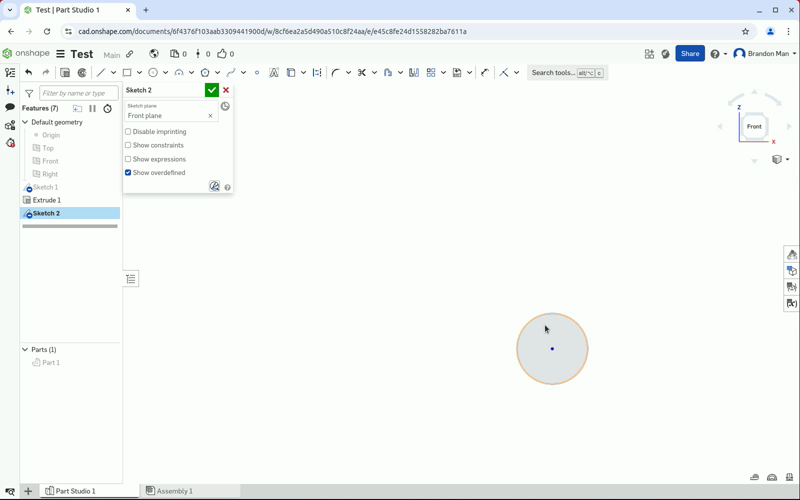
scroll(6)
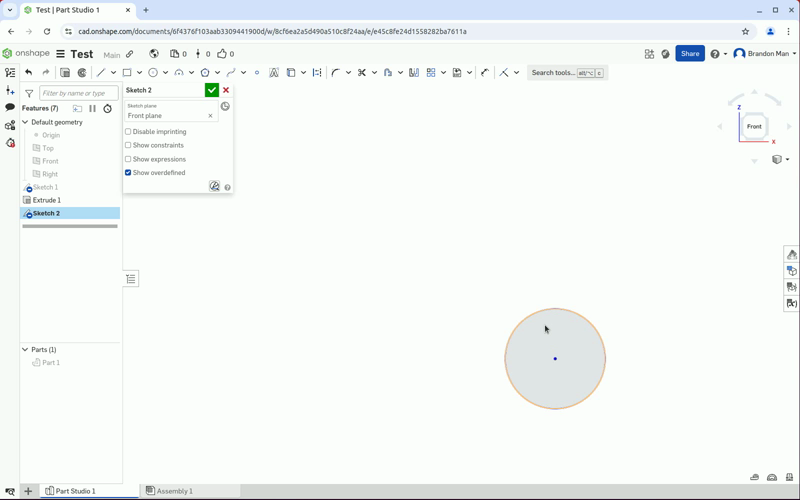
scroll(6)
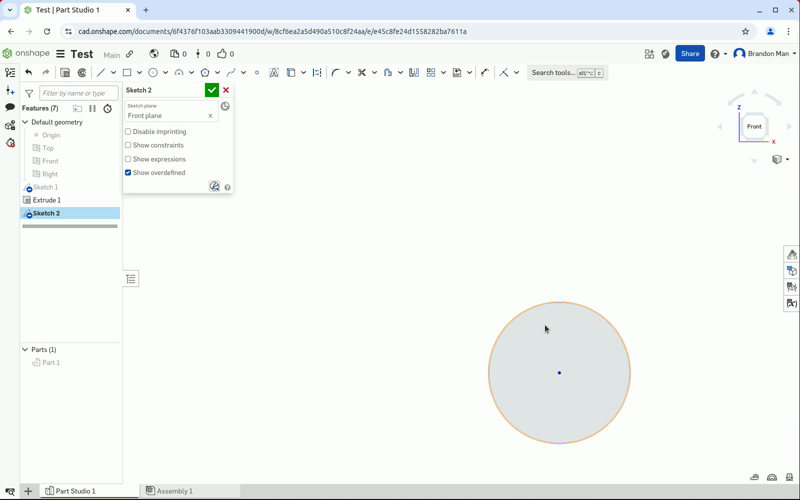
scroll(6)
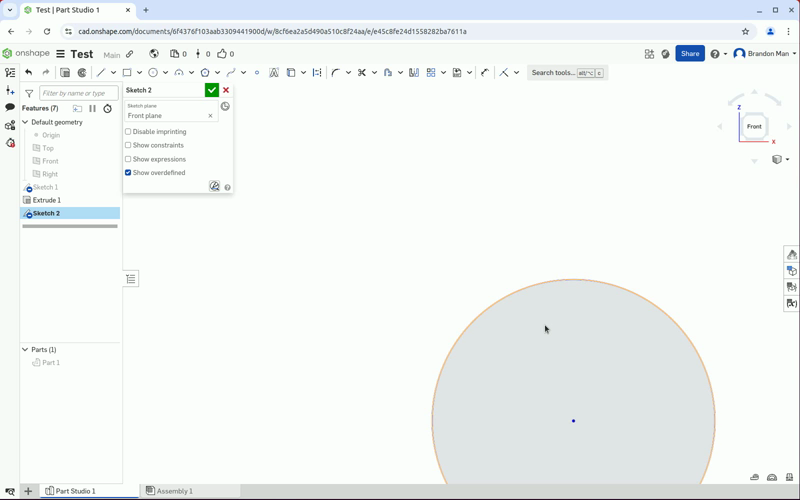
click(545, 324)
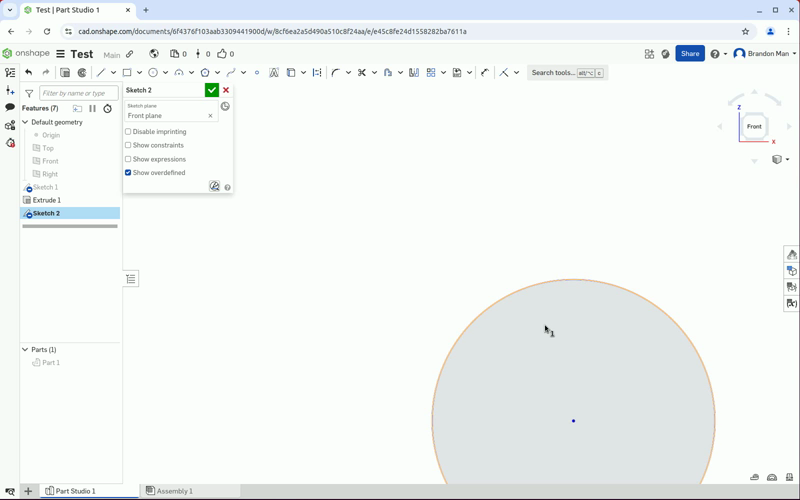
scroll(-6)
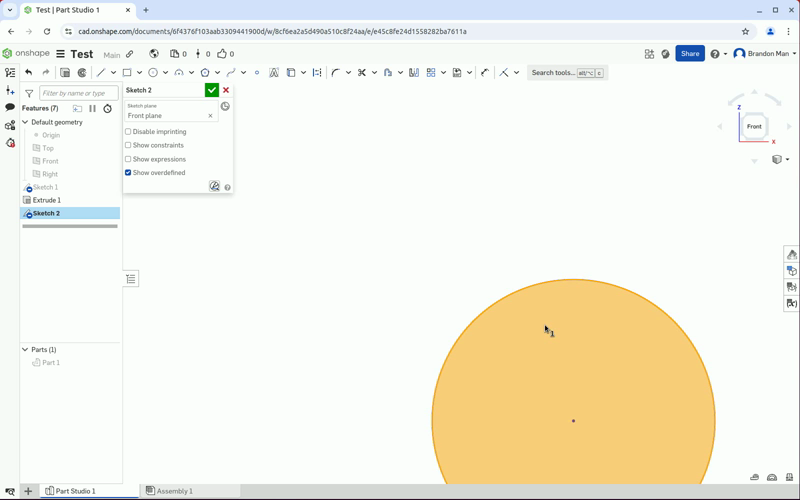
scroll(-6)
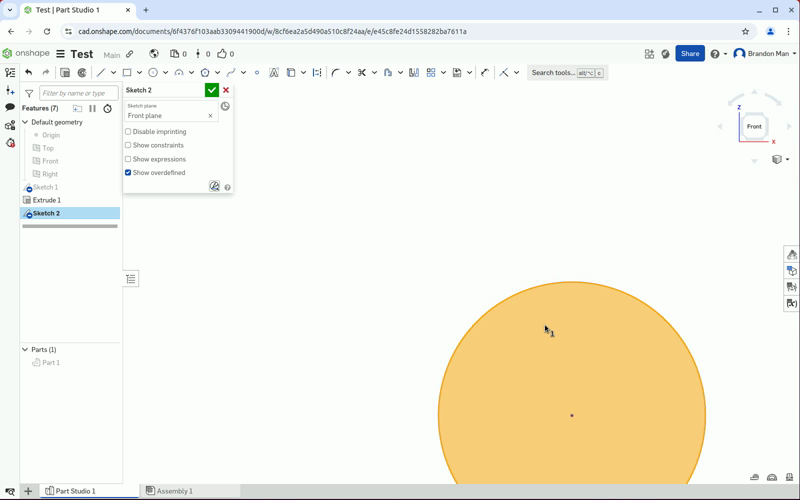
scroll(-6)
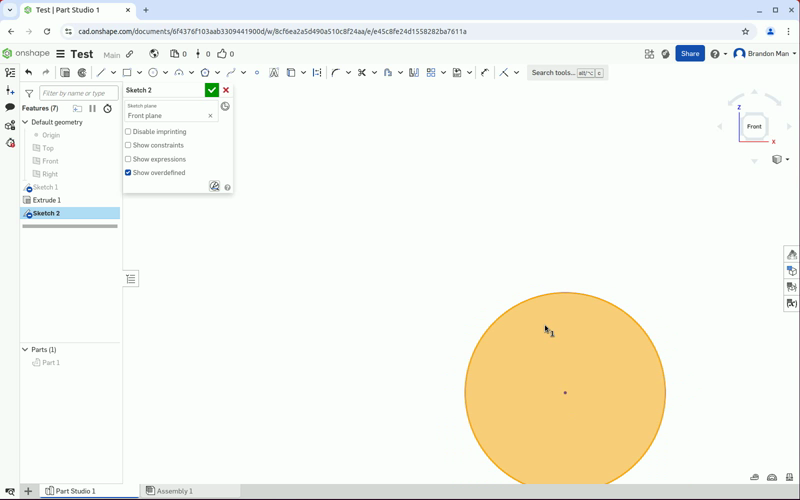
scroll(-6)
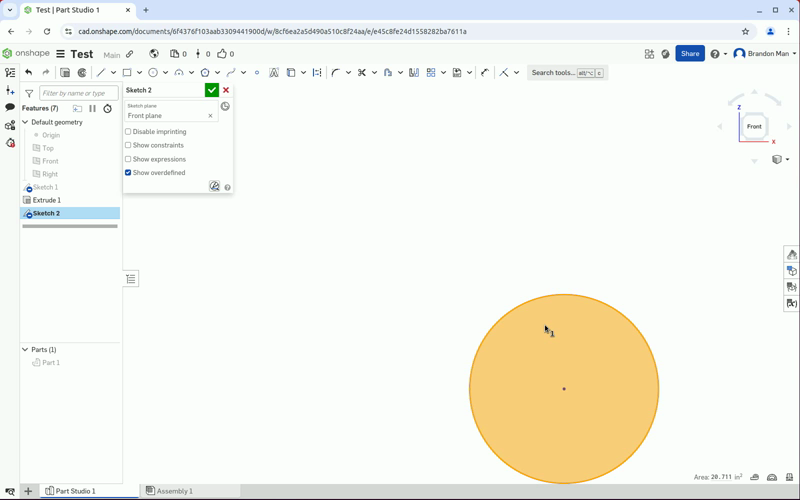
scroll(-6)
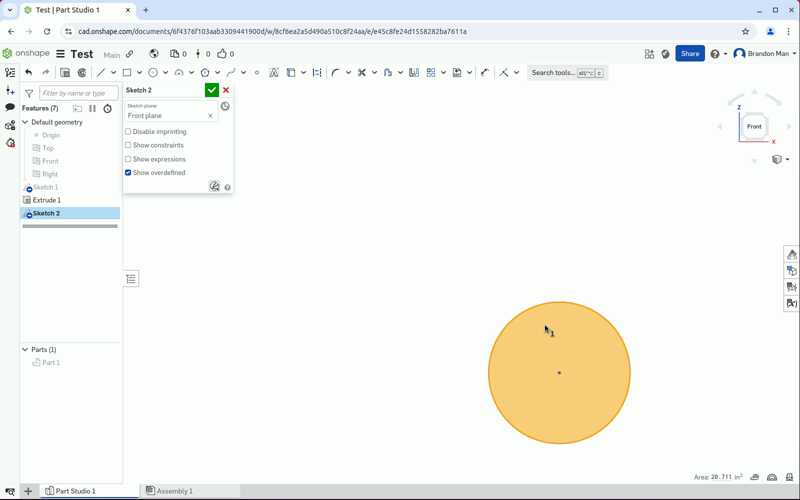
scroll(-6)
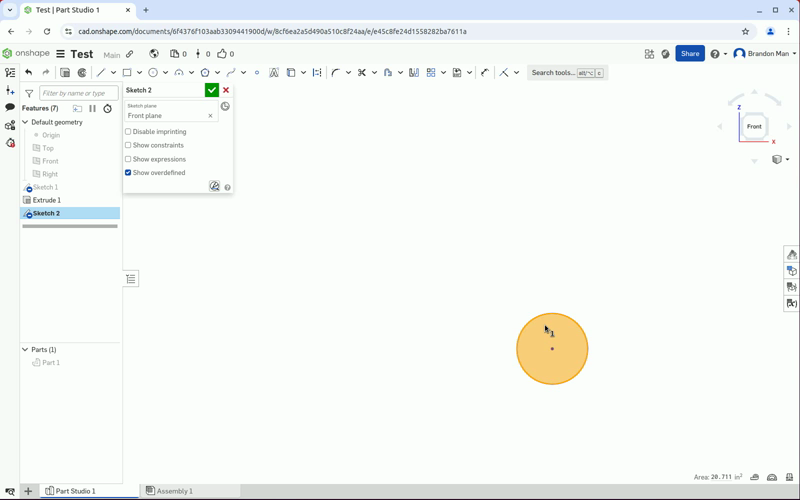
scroll(-6)
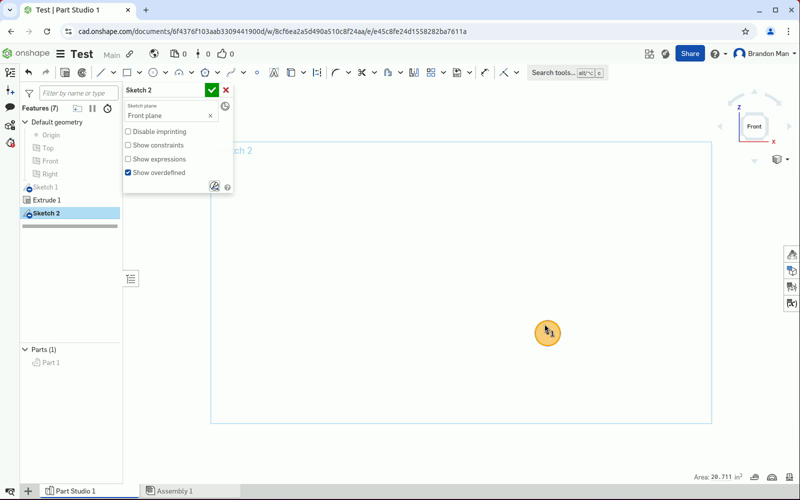
mouse_move(73, 352)
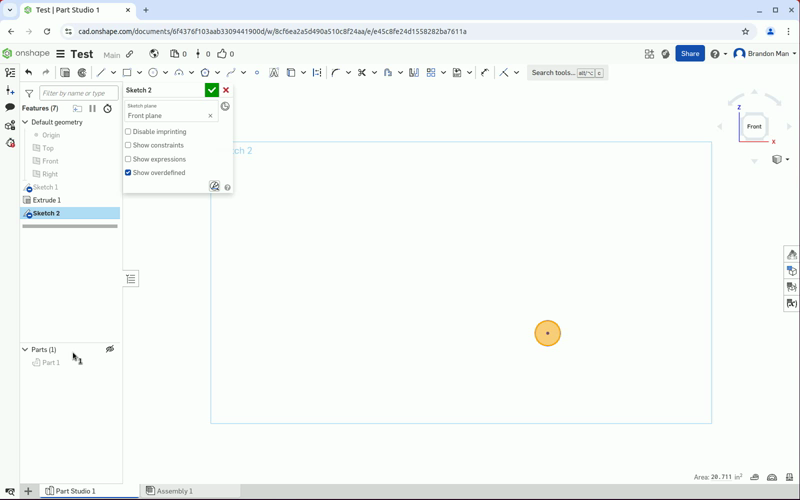
key(shift+y)
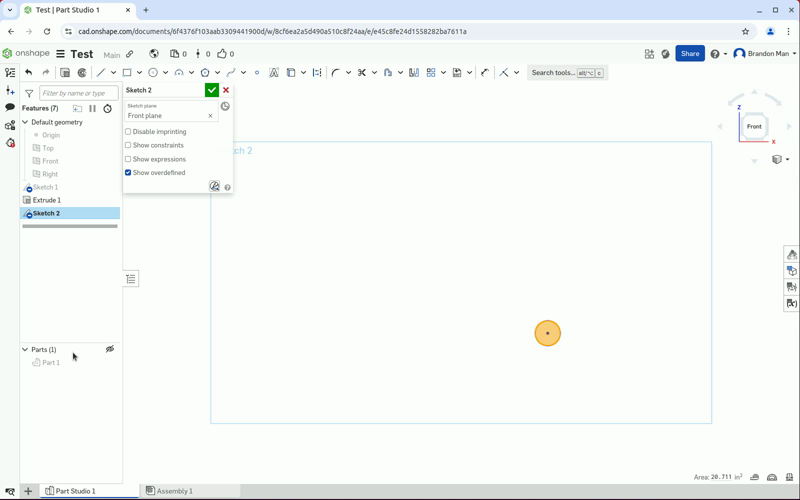
key(shift+e)
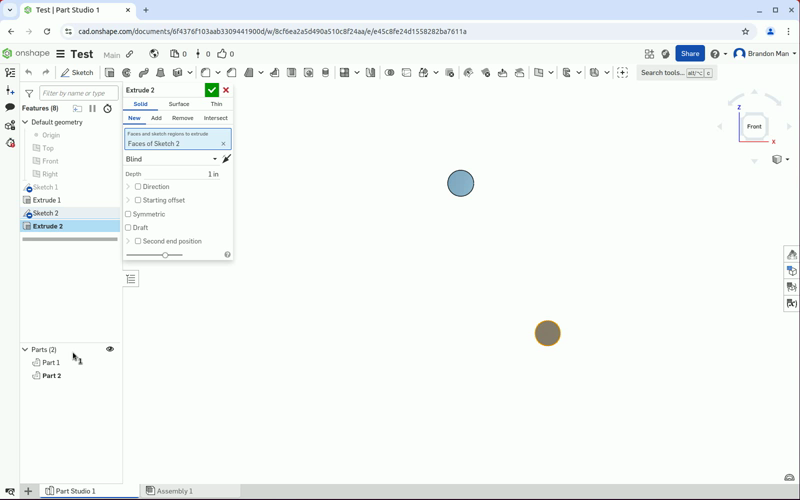
mouse_move(143, 106)
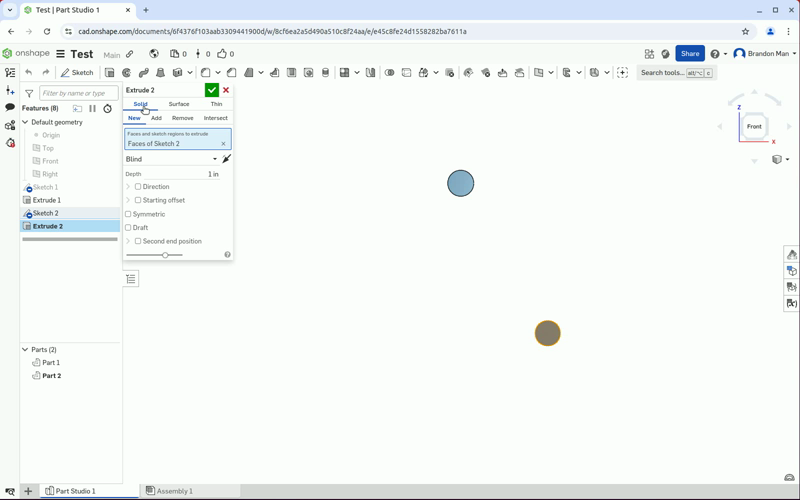
click(143, 106)
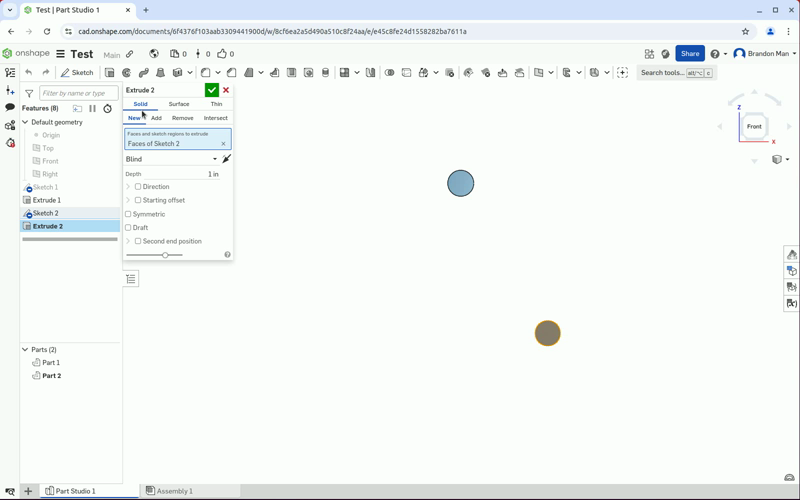
mouse_move(137, 120)
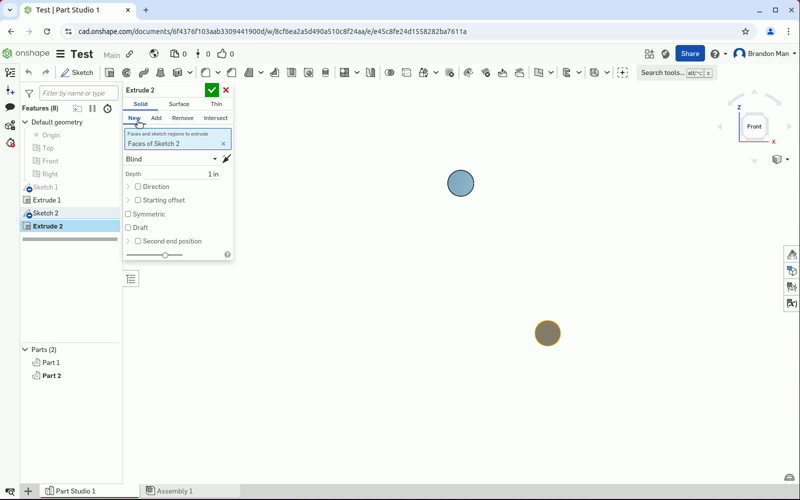
click(137, 120)
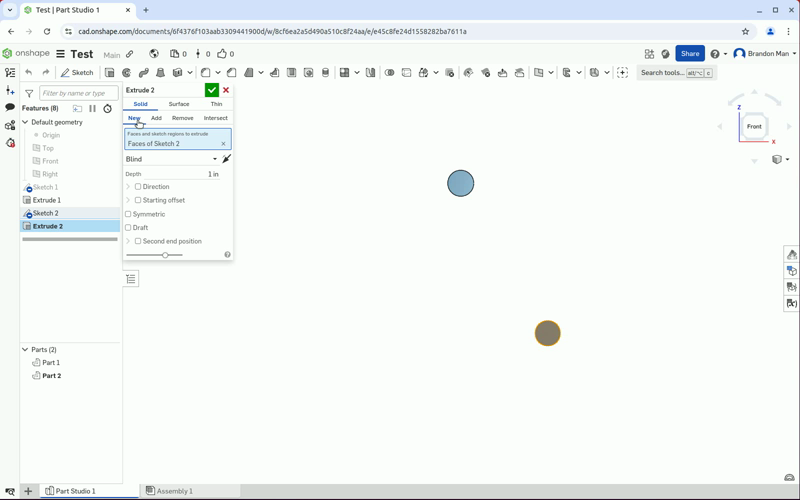
key(tab, 4)
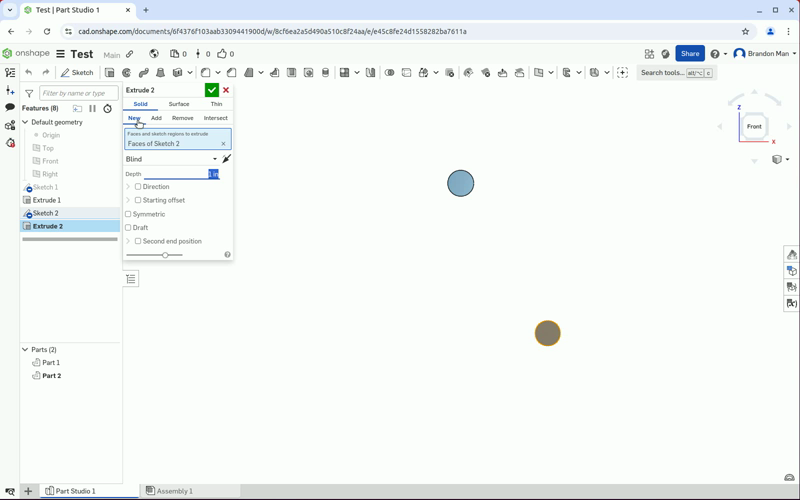
text(2.648)
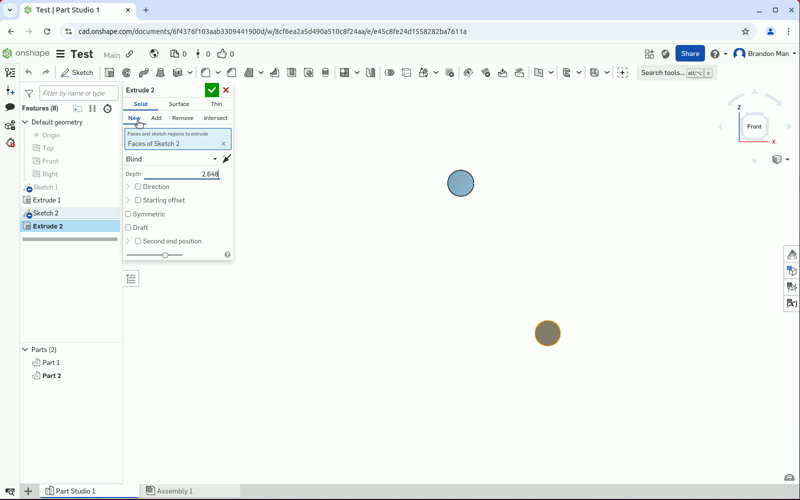
key(enter)
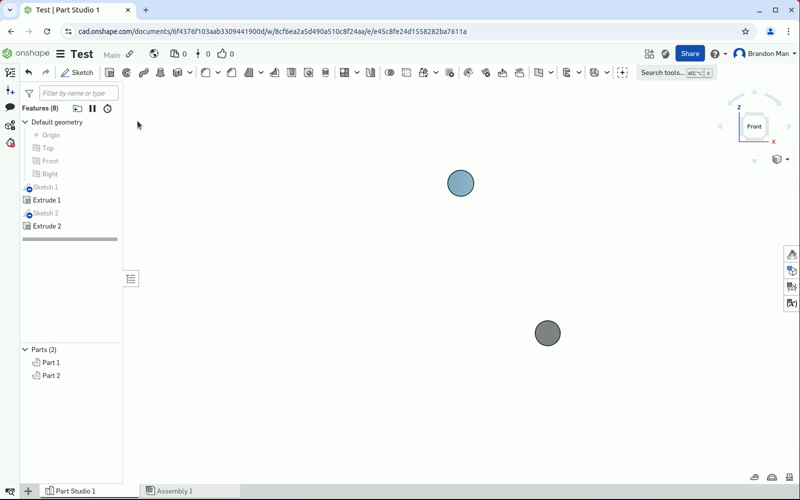
key(shift+h)
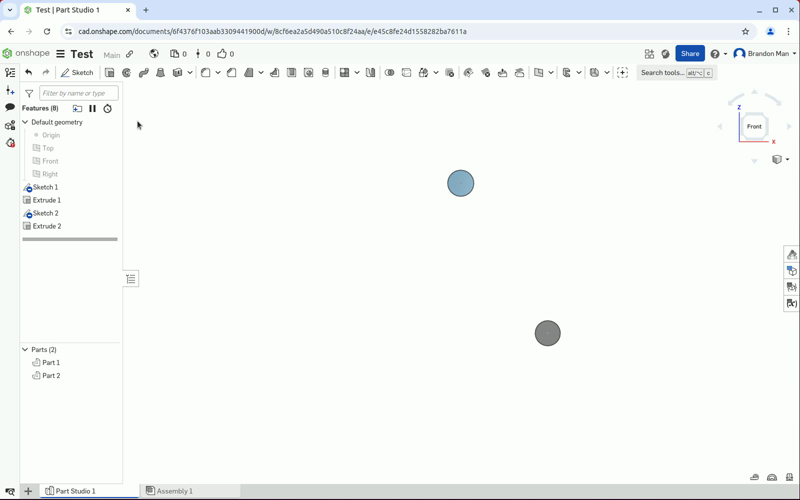
key(shift+h)
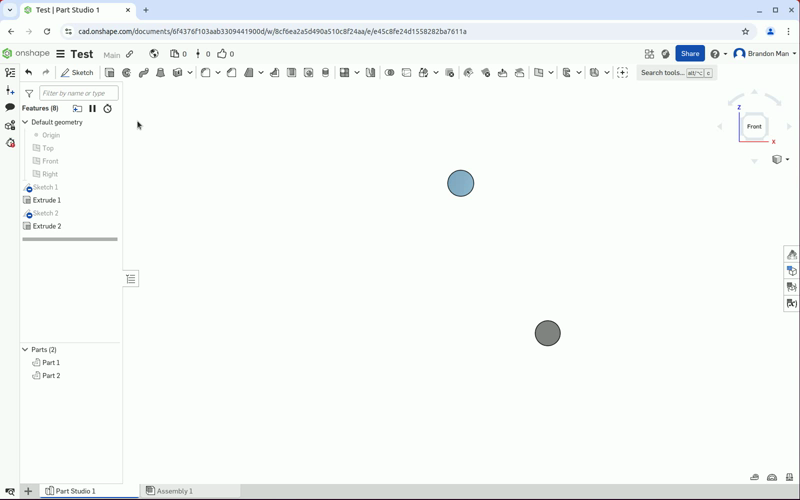
mouse_move(73, 189)
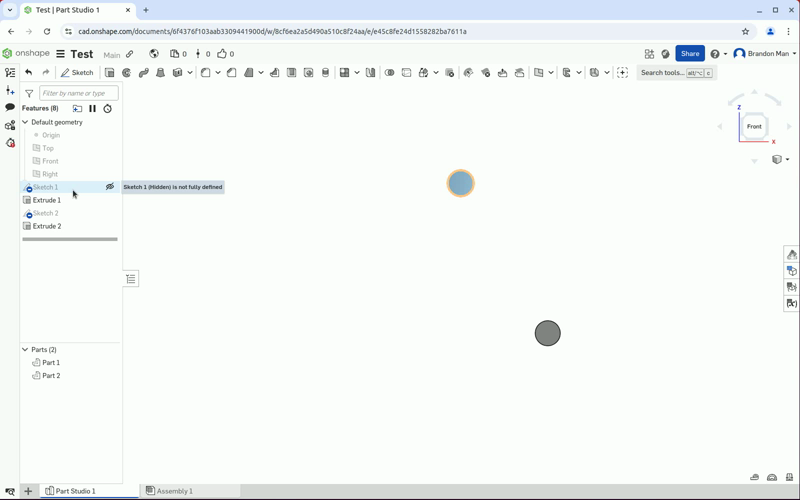
click(73, 189)
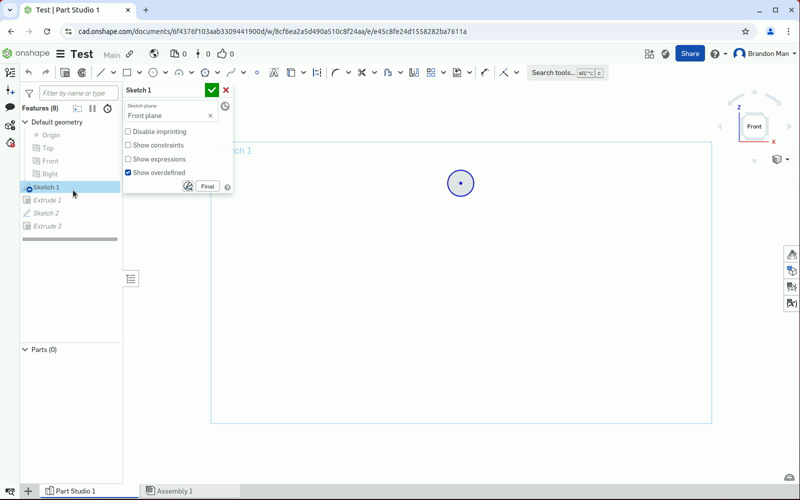
mouse_move(229, 92)
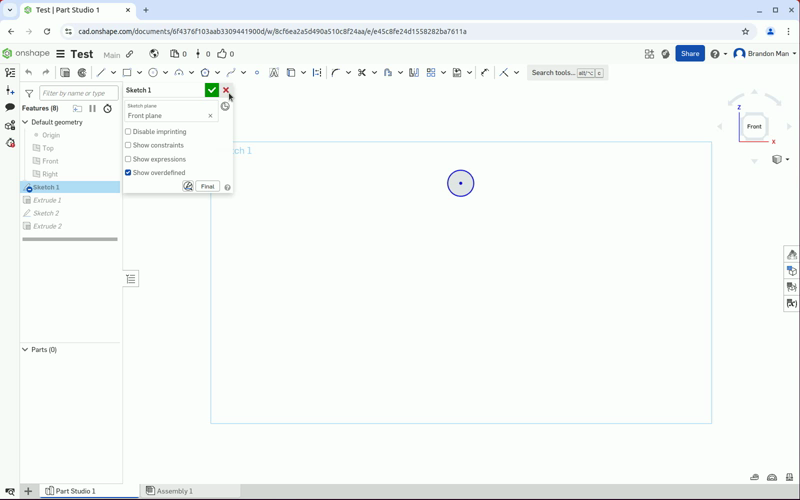
click(229, 92)
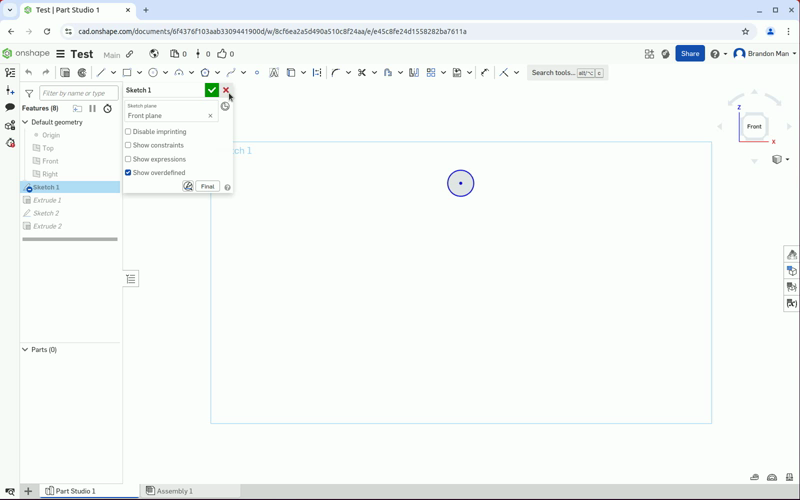
key(shift+s)
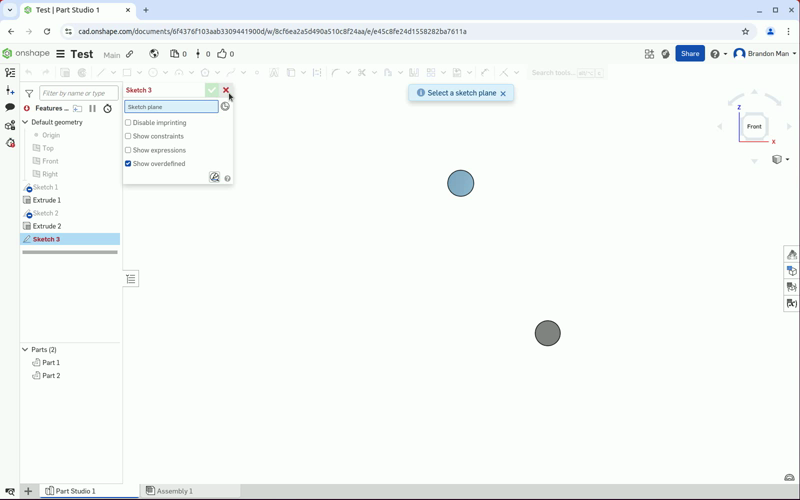
mouse_move(73, 163)
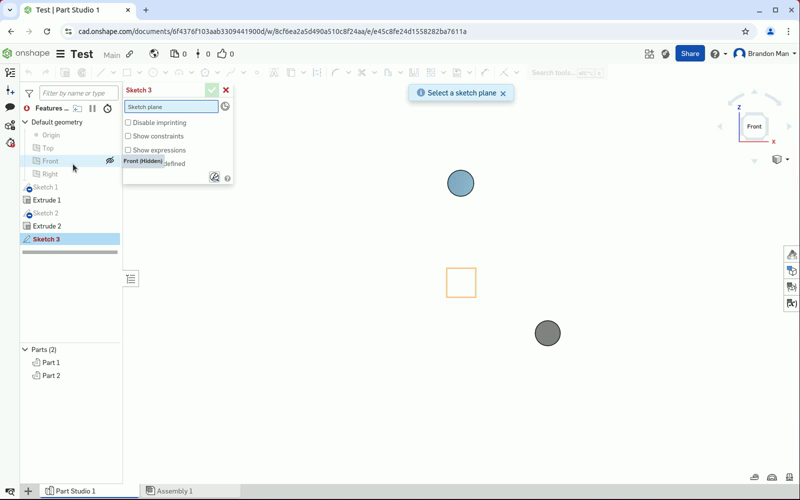
click(73, 163)
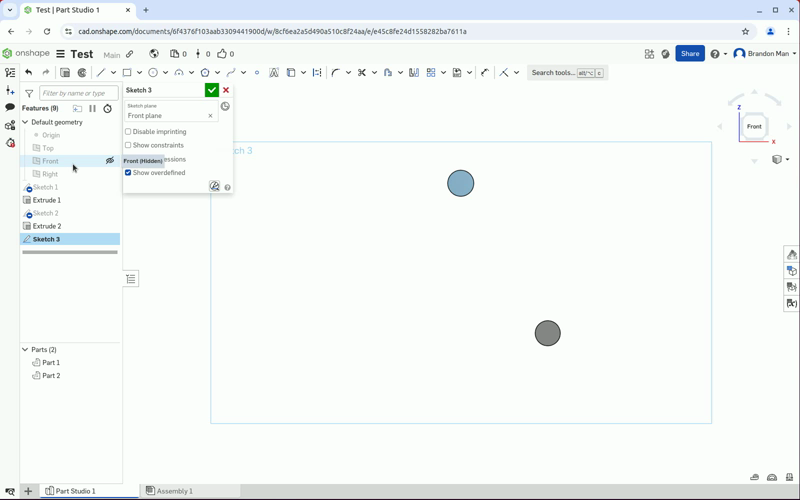
mouse_move(73, 352)
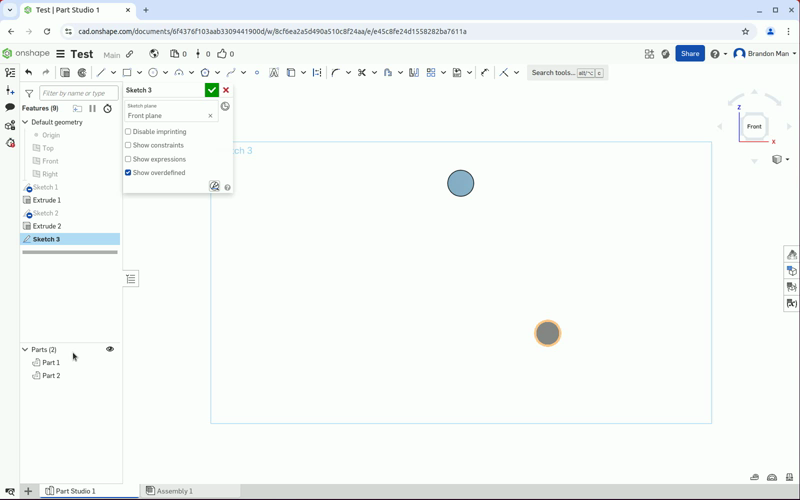
key(y)
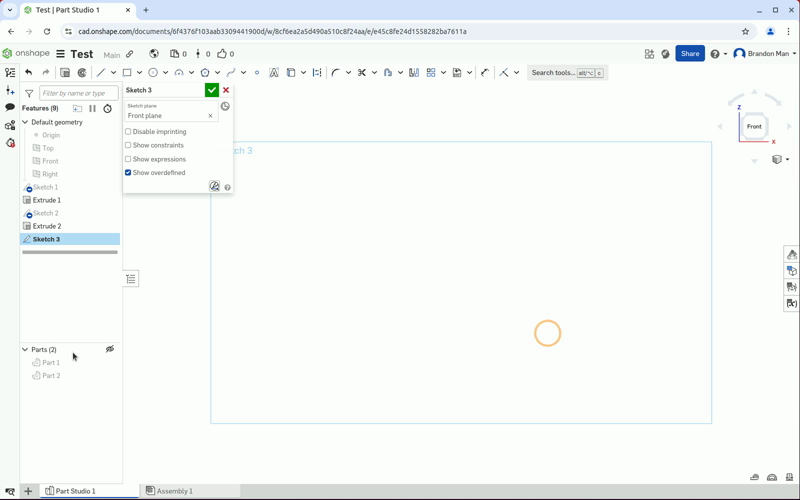
key(c)
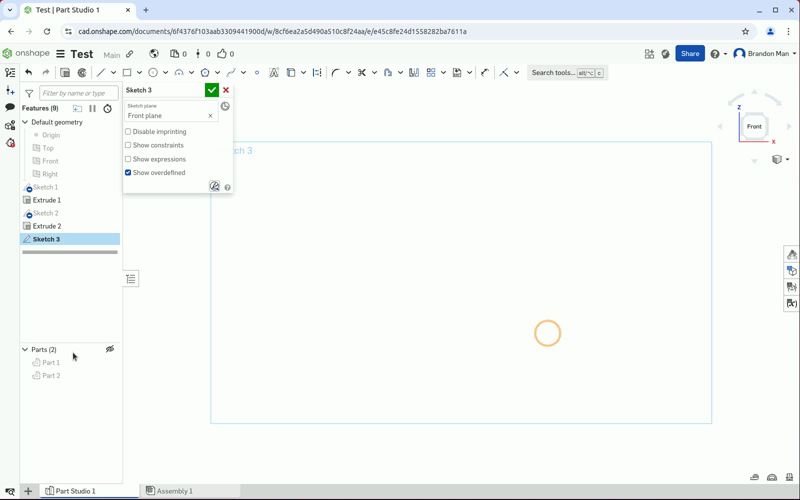
key_down(shift)
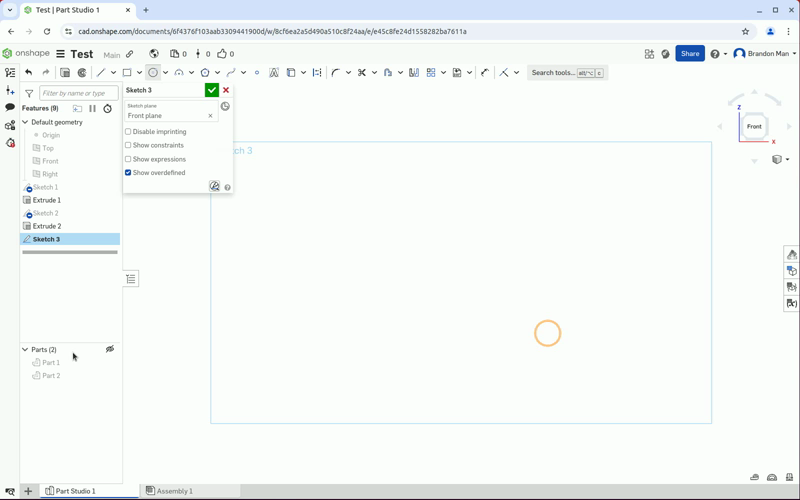
mouse_move(374, 333)
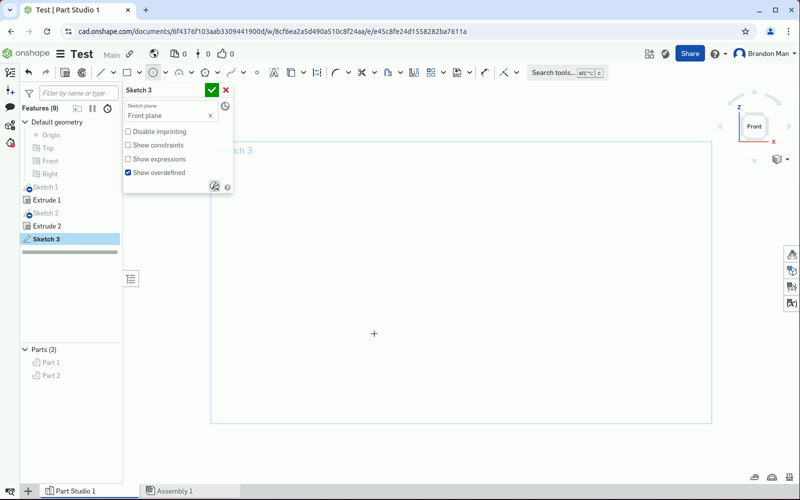
click(374, 333)
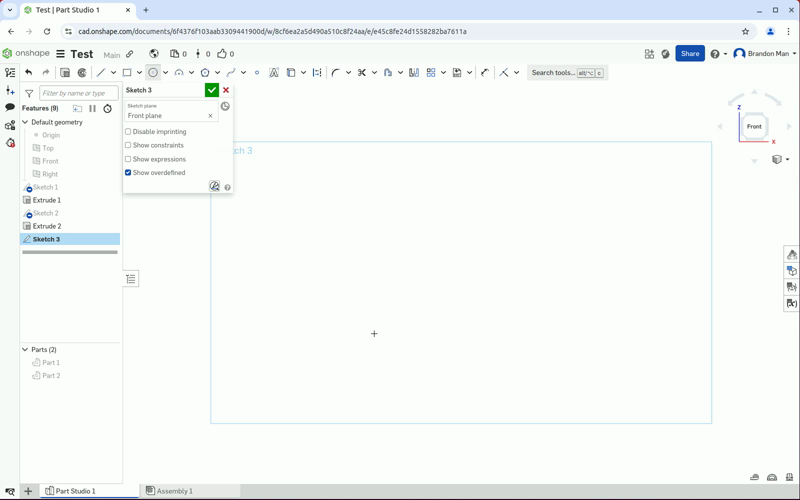
key_up(shift)
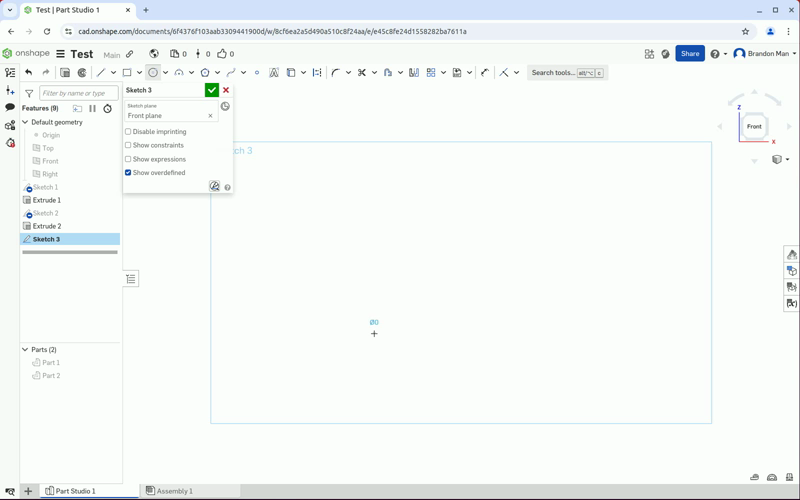
mouse_move(386, 333)
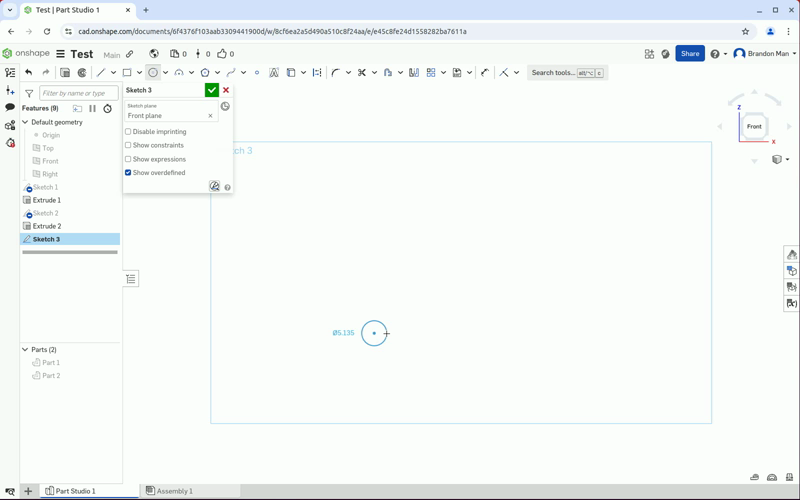
click(386, 333)
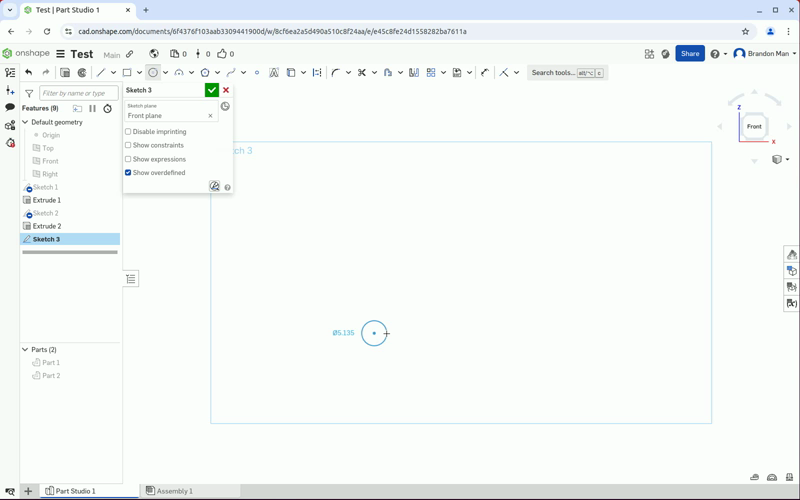
key(esc)
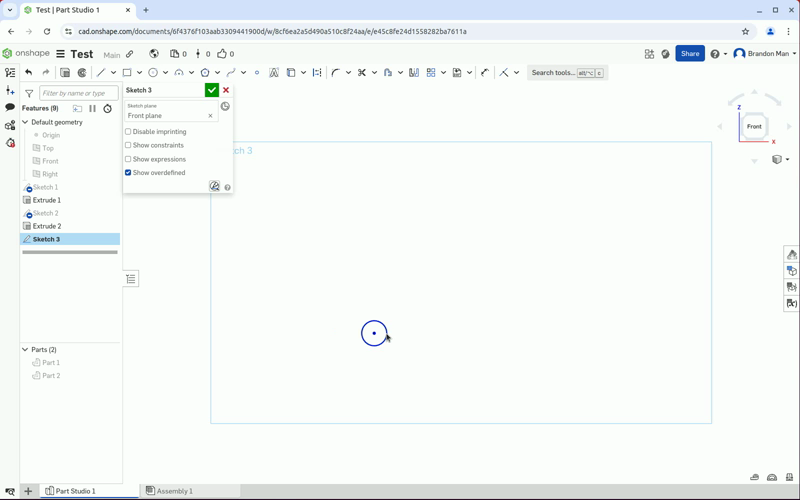
mouse_move(380, 335)
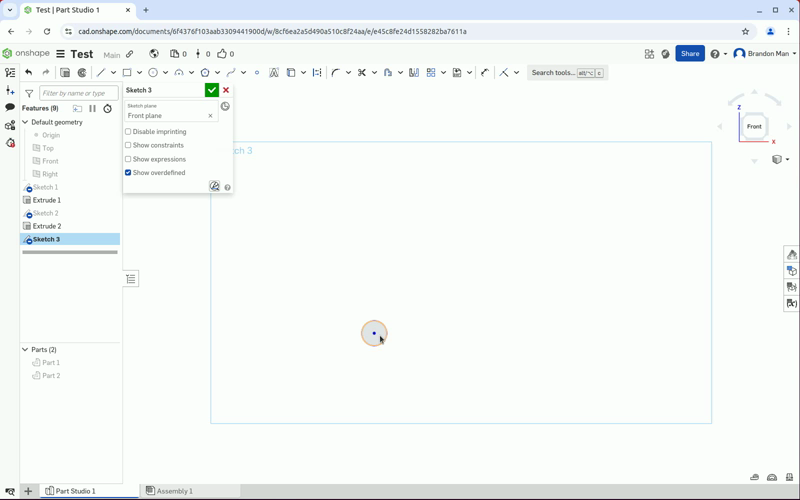
scroll(6)
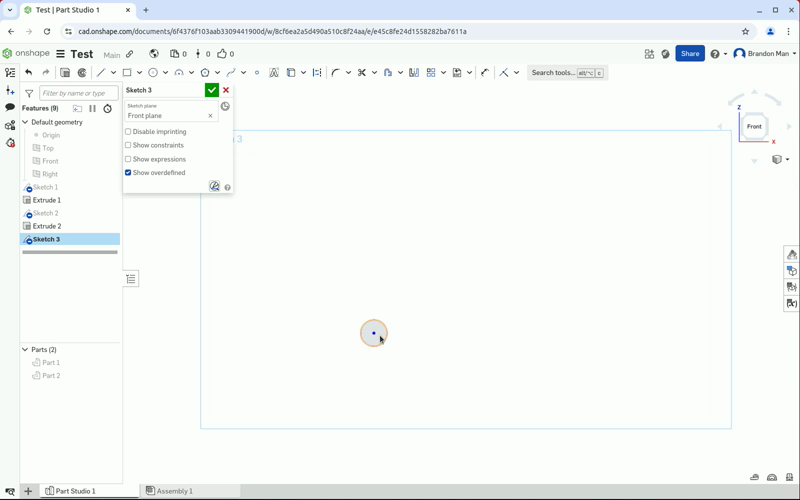
scroll(6)
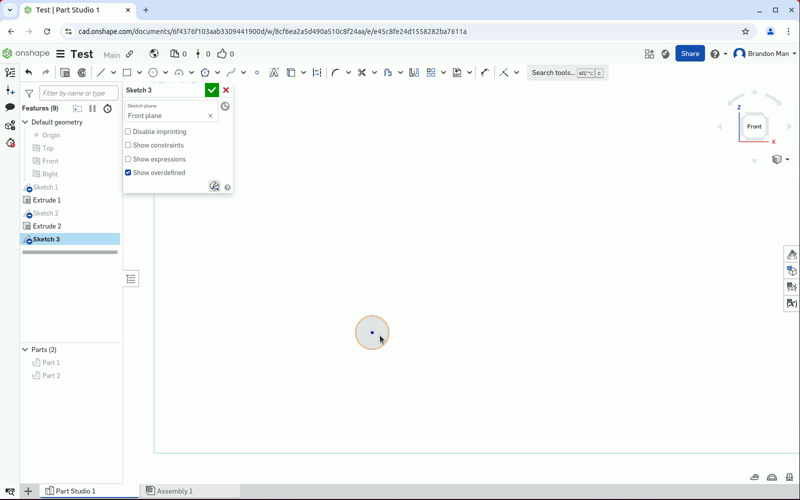
scroll(6)
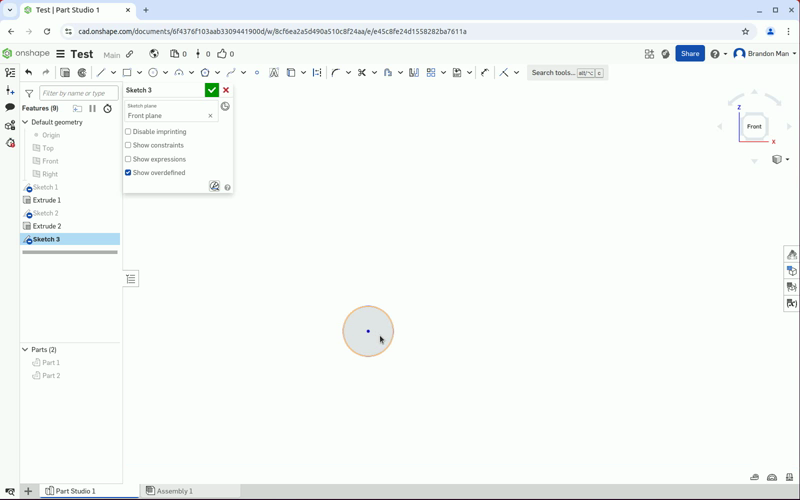
scroll(6)
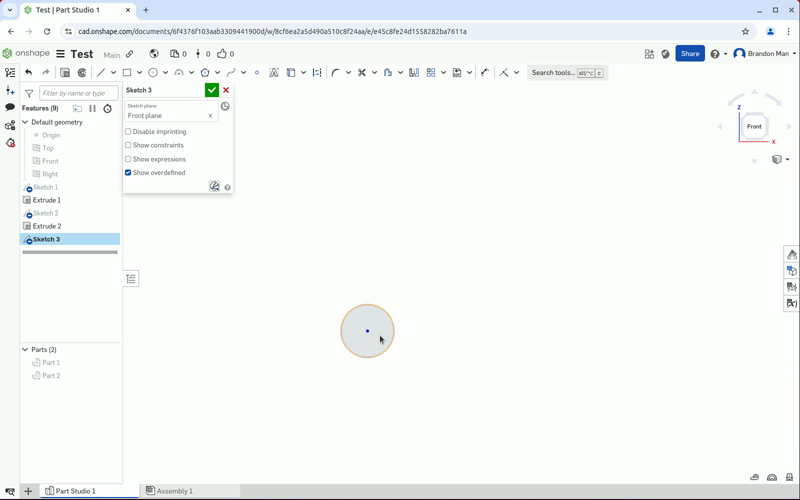
scroll(6)
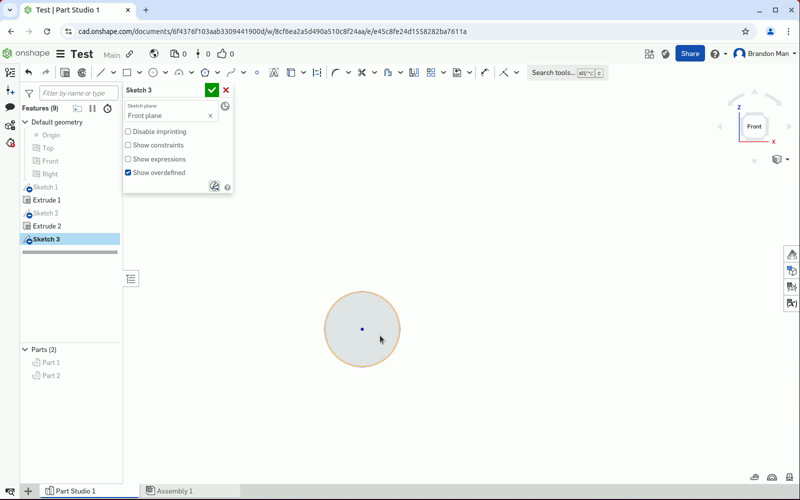
scroll(6)
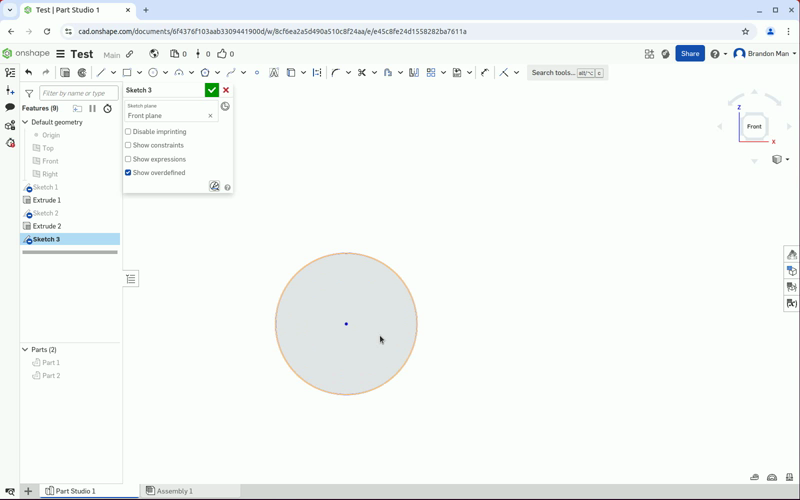
scroll(6)
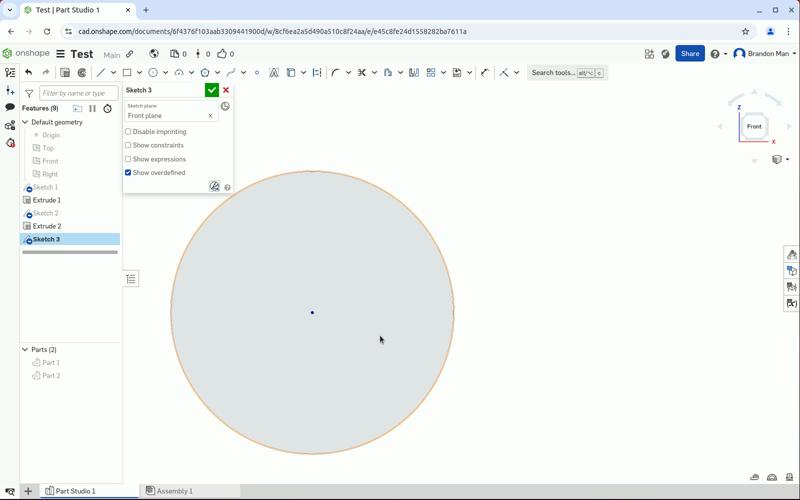
click(380, 335)
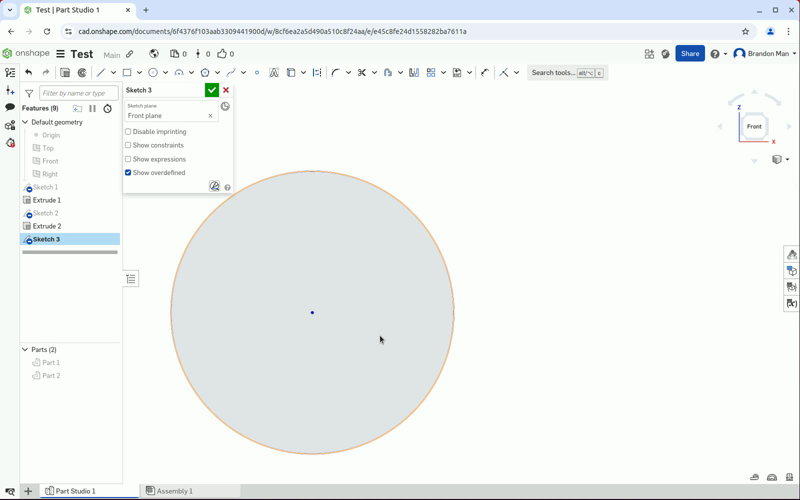
scroll(-6)
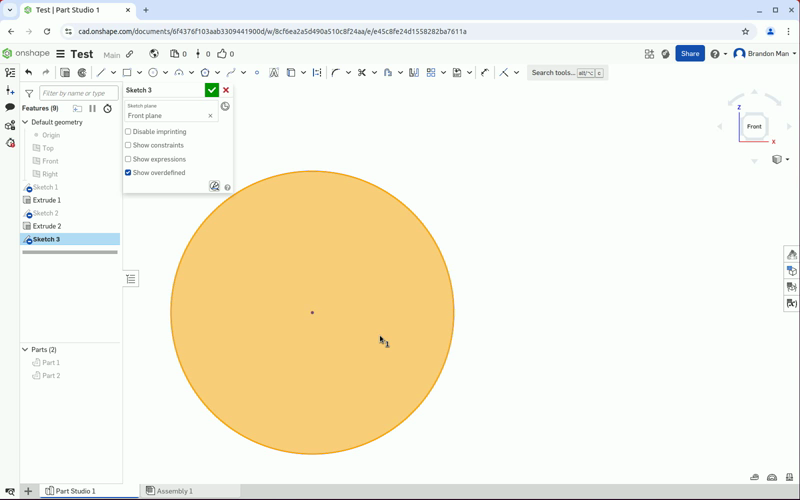
scroll(-6)
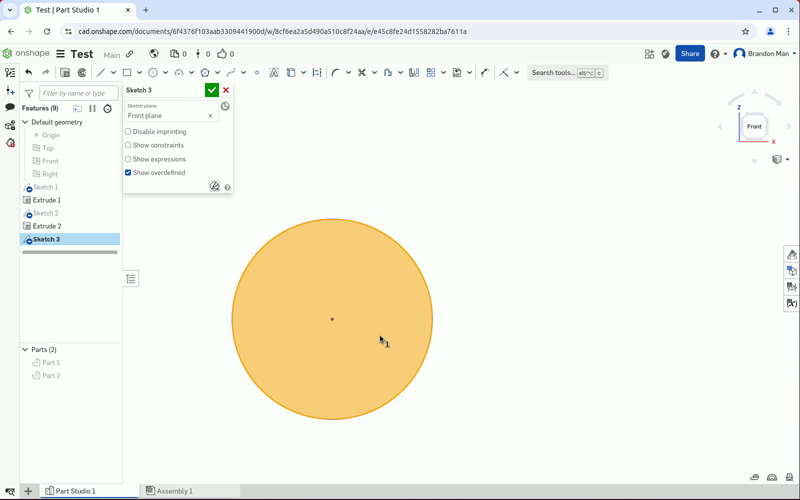
scroll(-6)
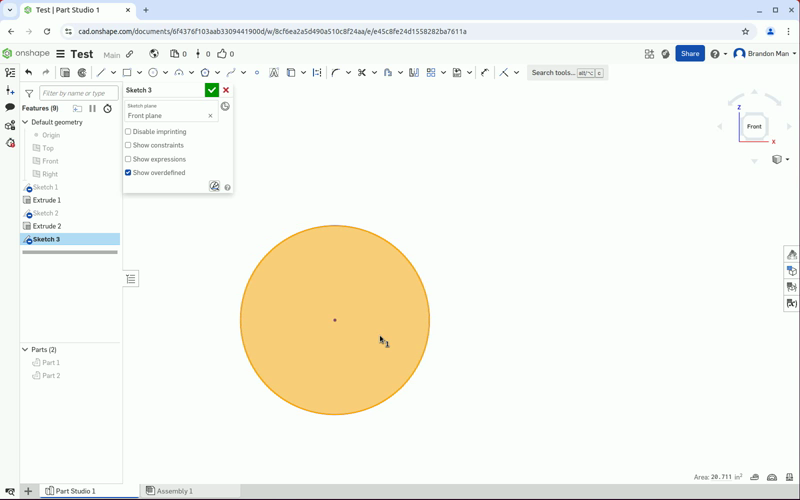
scroll(-6)
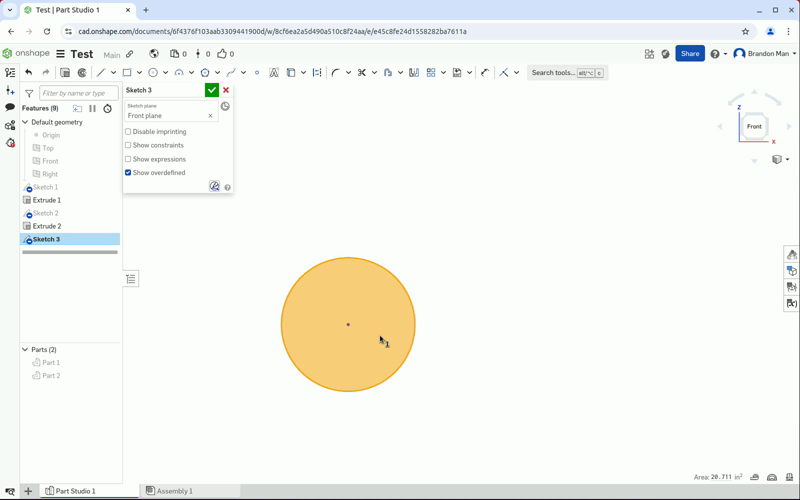
scroll(-6)
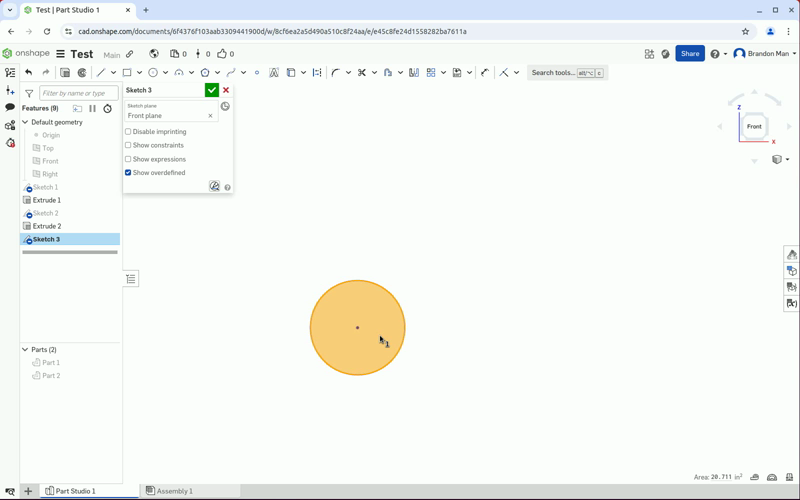
scroll(-6)
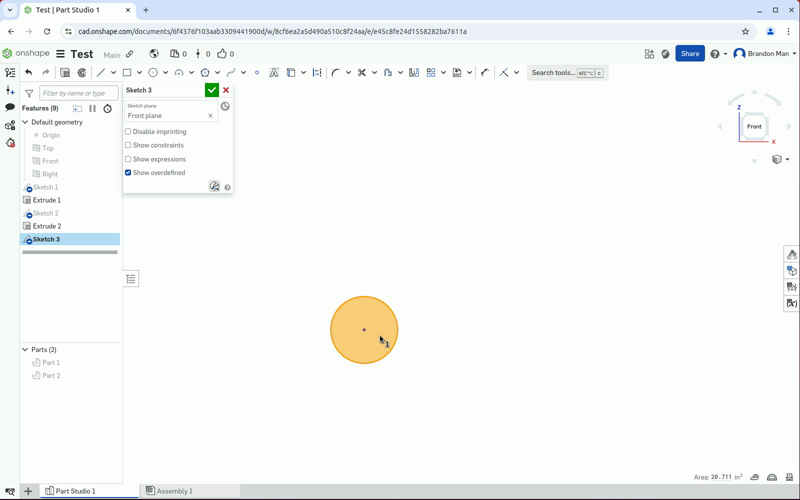
scroll(-6)
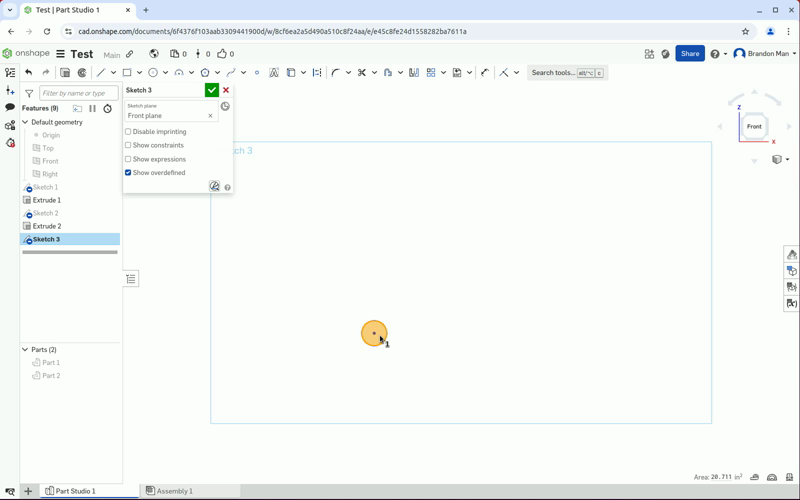
mouse_move(73, 352)
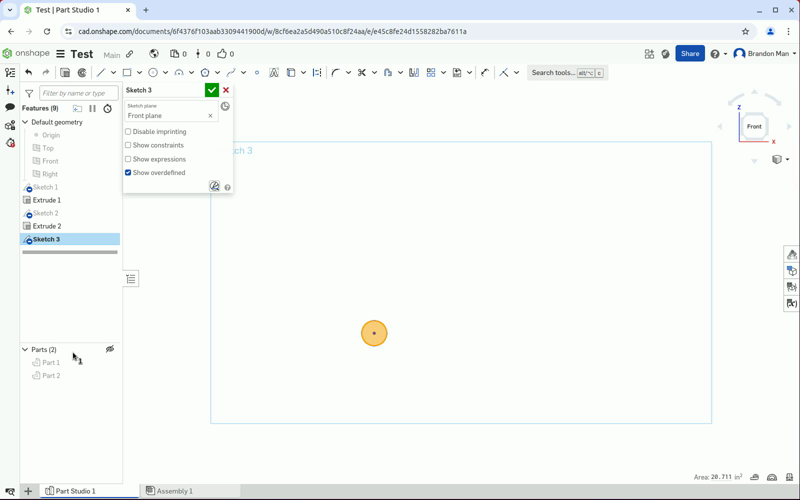
key(shift+y)
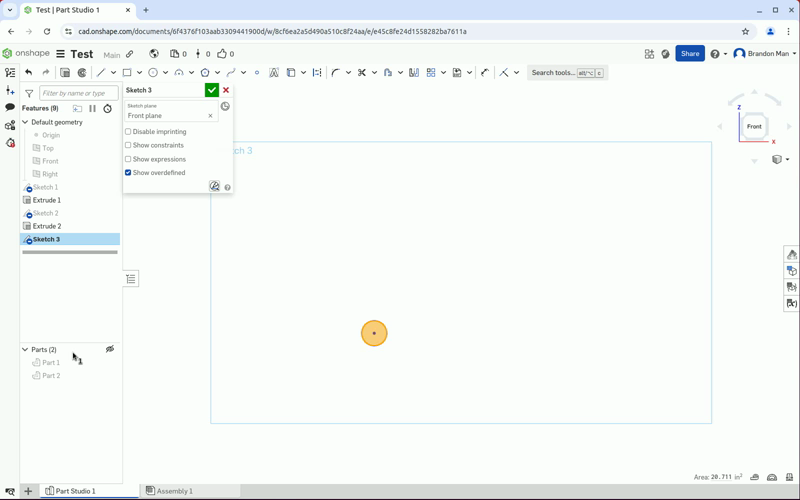
key(shift+e)
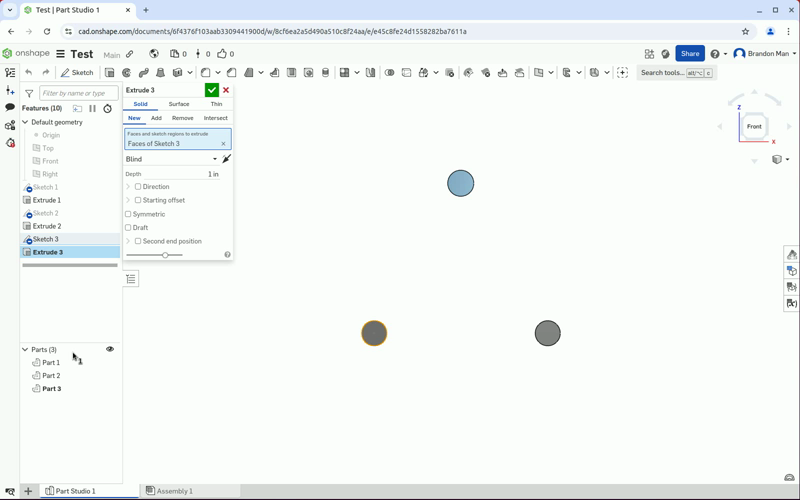
mouse_move(143, 106)
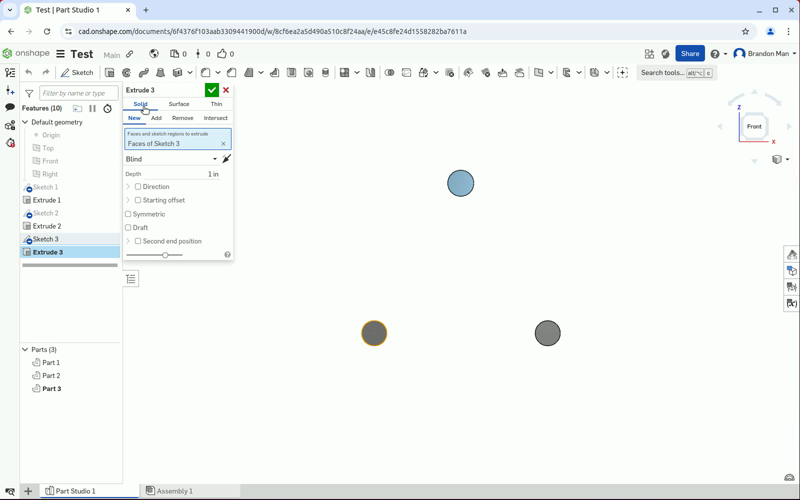
click(143, 106)
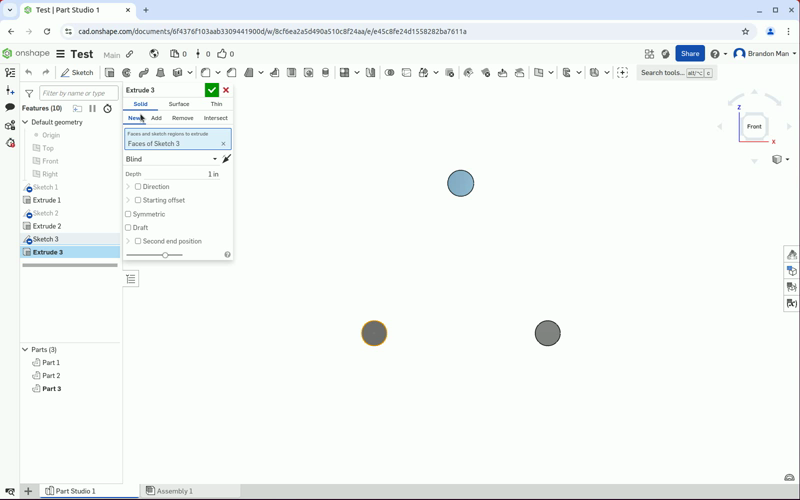
mouse_move(137, 120)
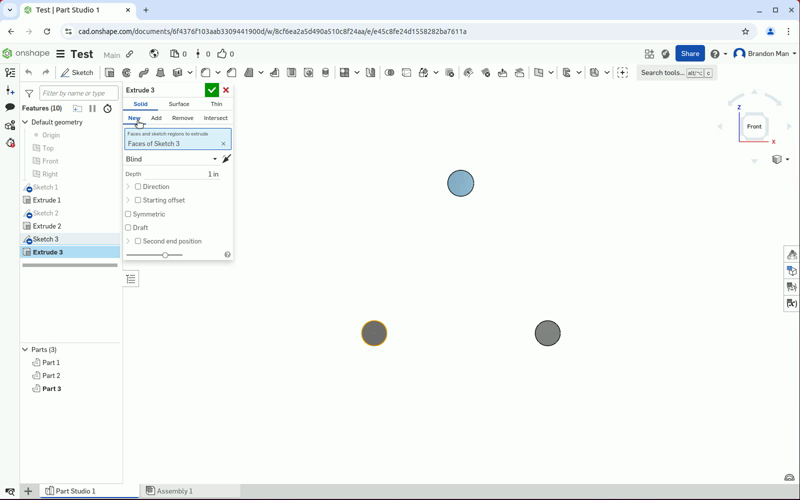
click(137, 120)
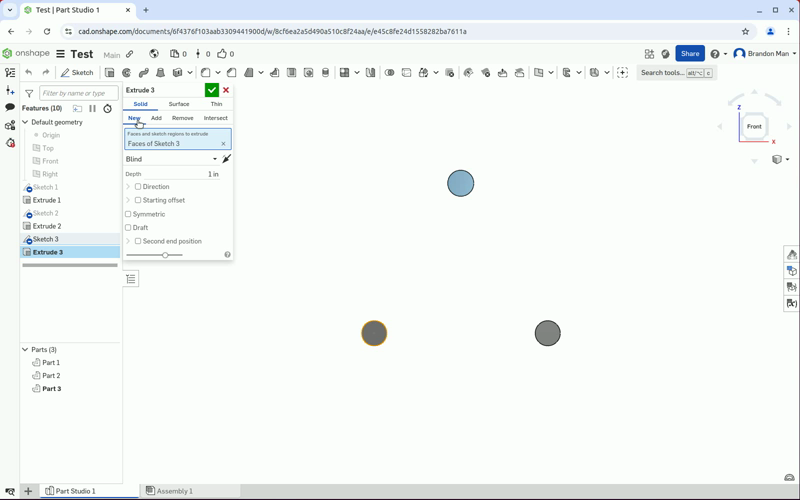
key(tab, 4)
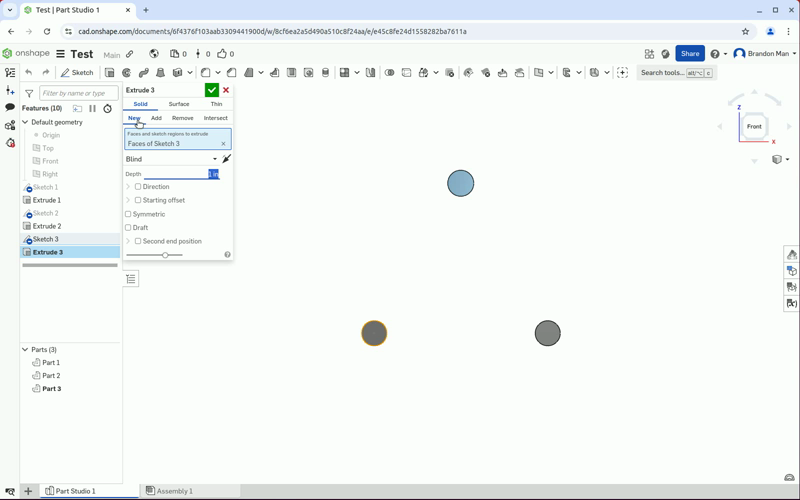
text(2.648)
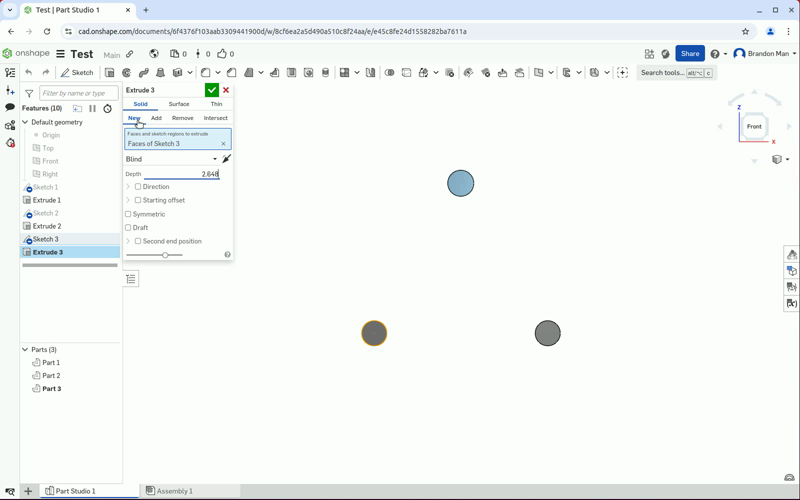
key(enter)
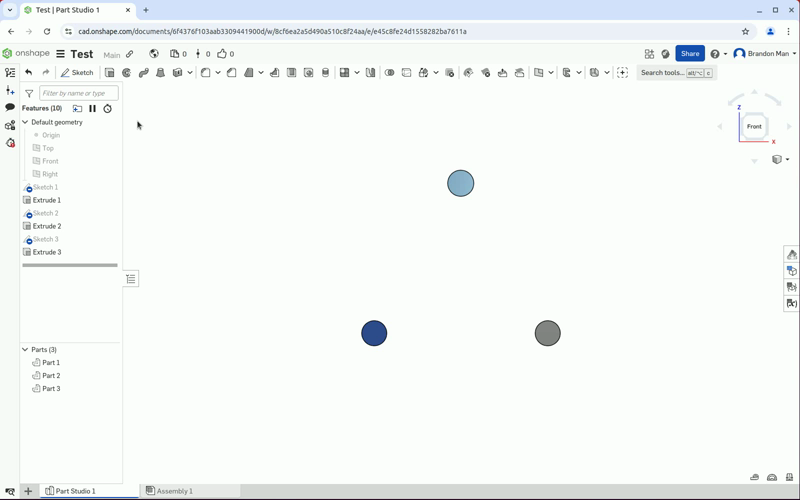
key(shift+h)
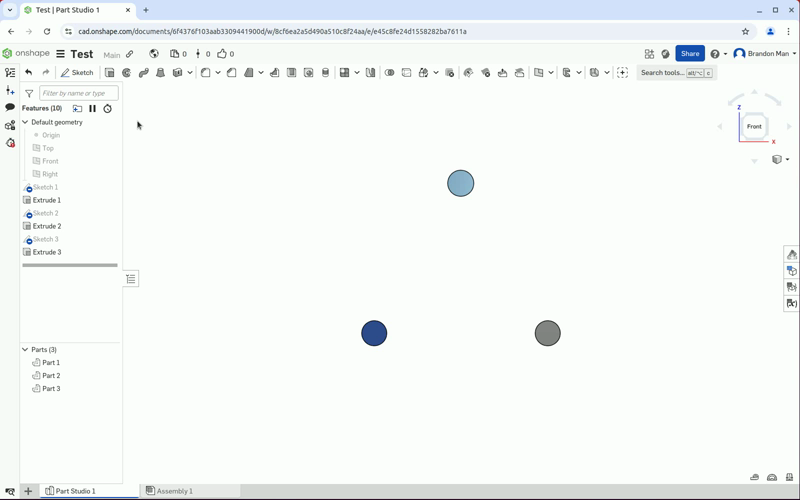
key(shift+h)
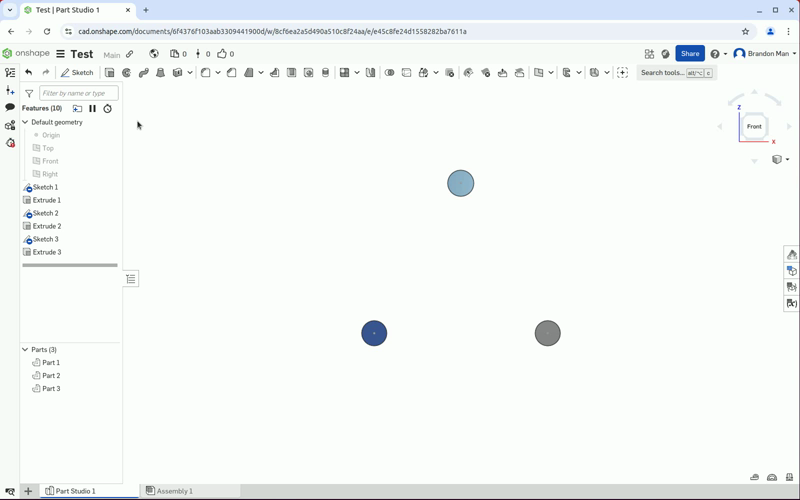
key(shift+7)
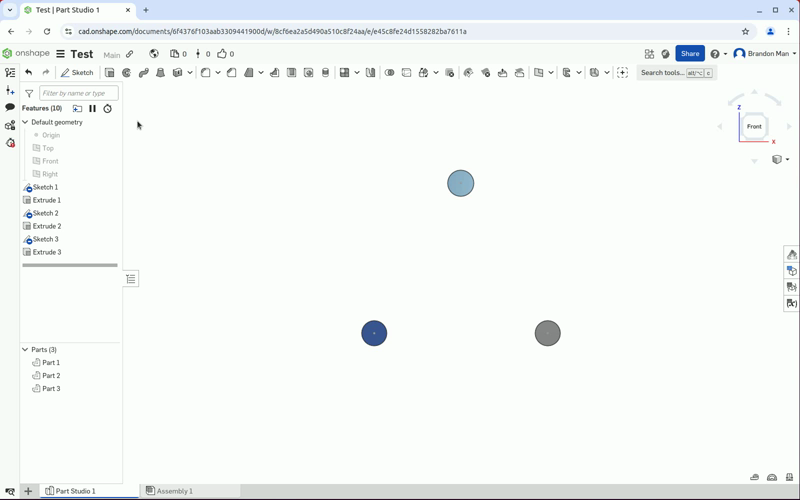
key(left, 2)
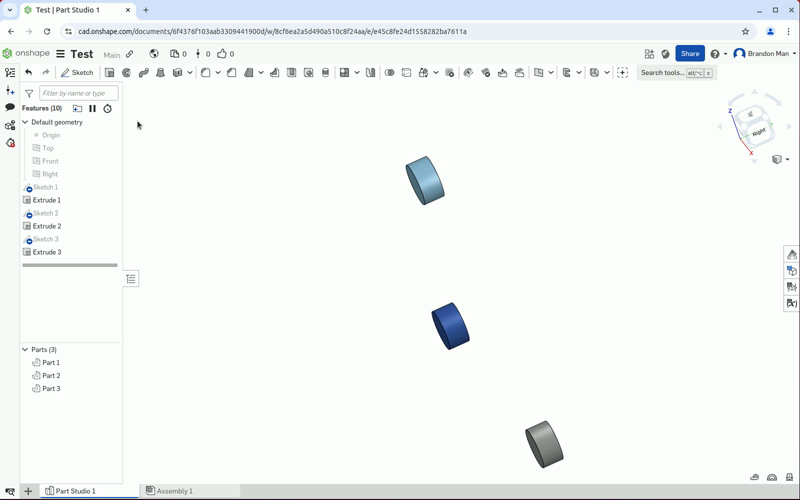
key(down, 2)
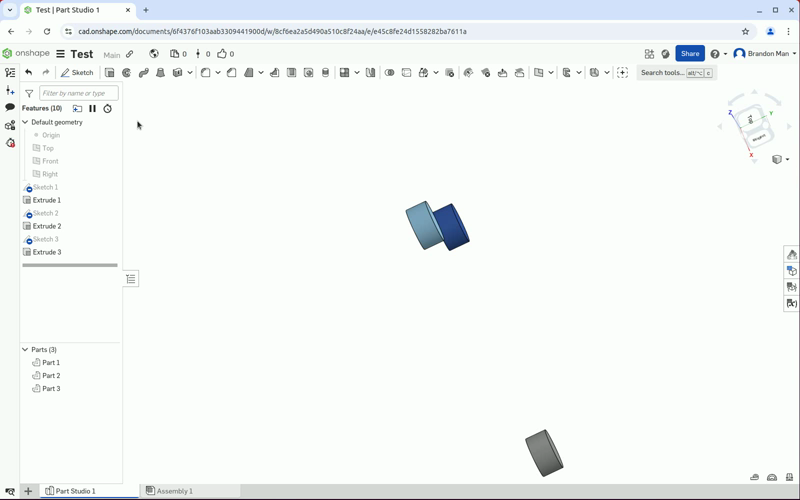
key(up, 2)
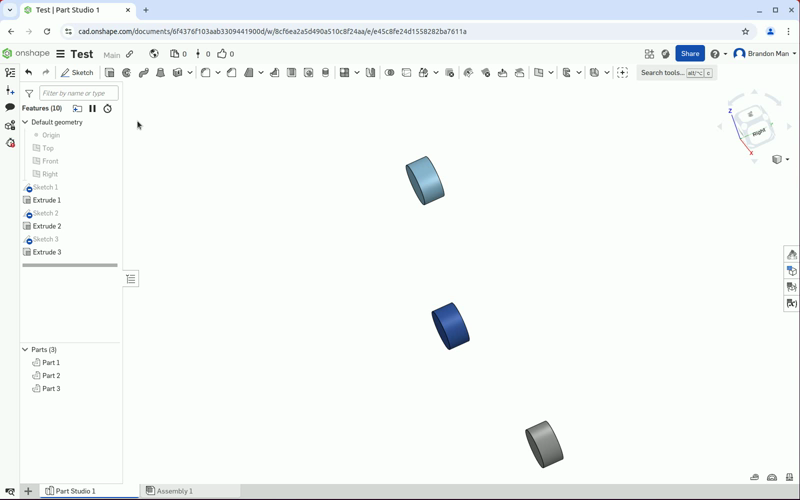
key(right, 2)
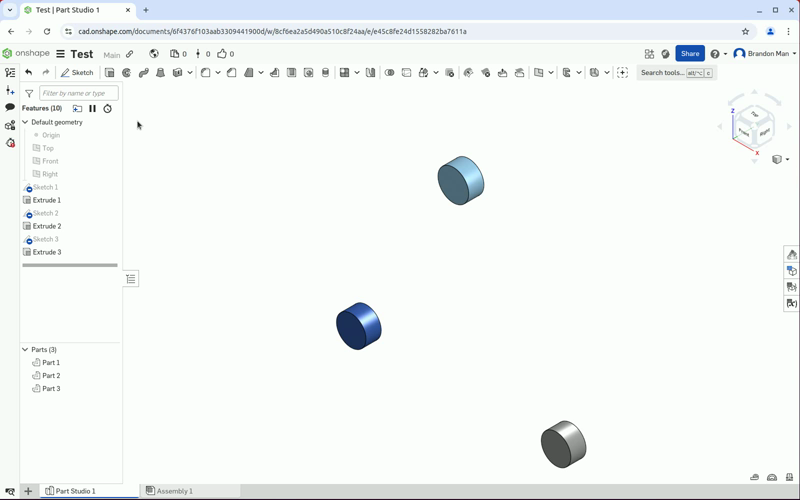
mouse_move(73, 189)
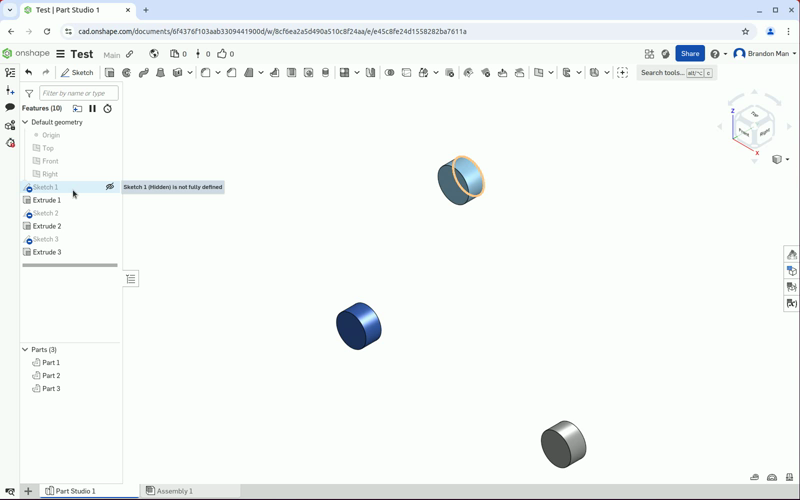
click(73, 189)